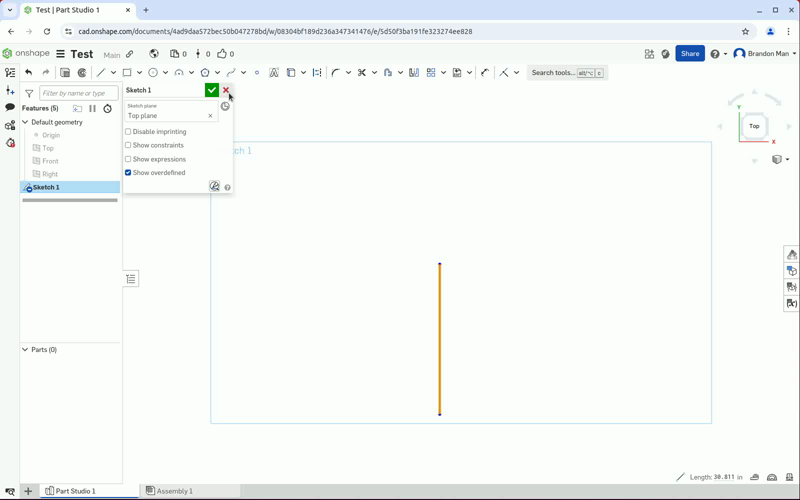
key(shift+h)
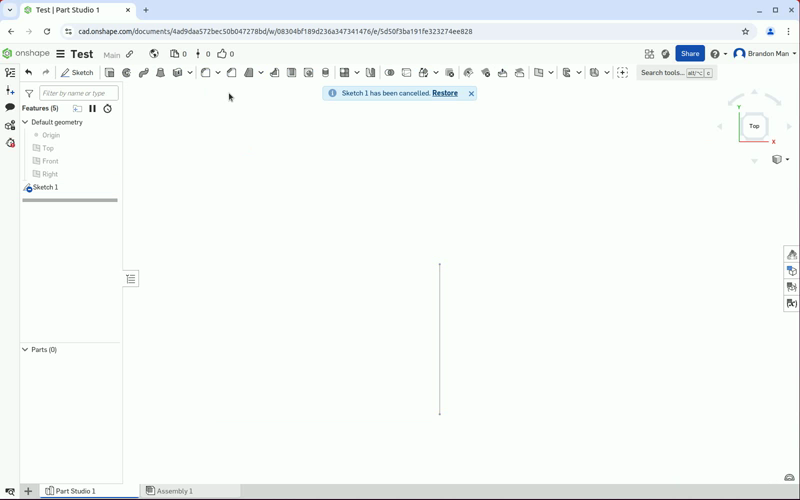
key(shift+s)
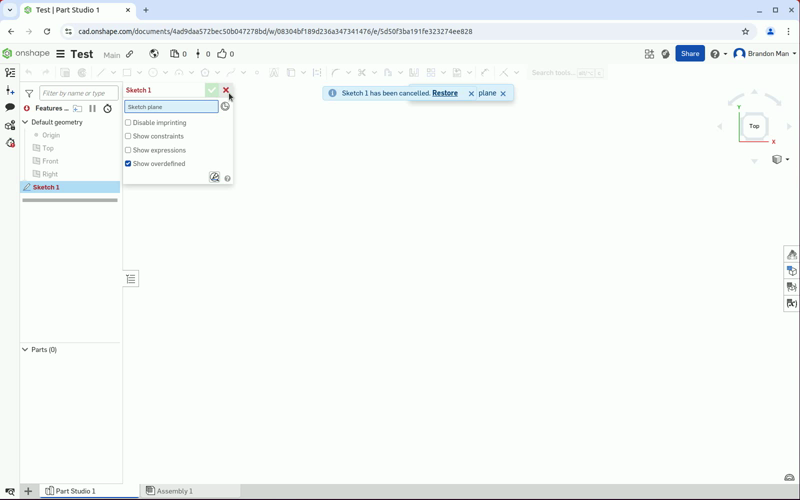
mouse_move(73, 150)
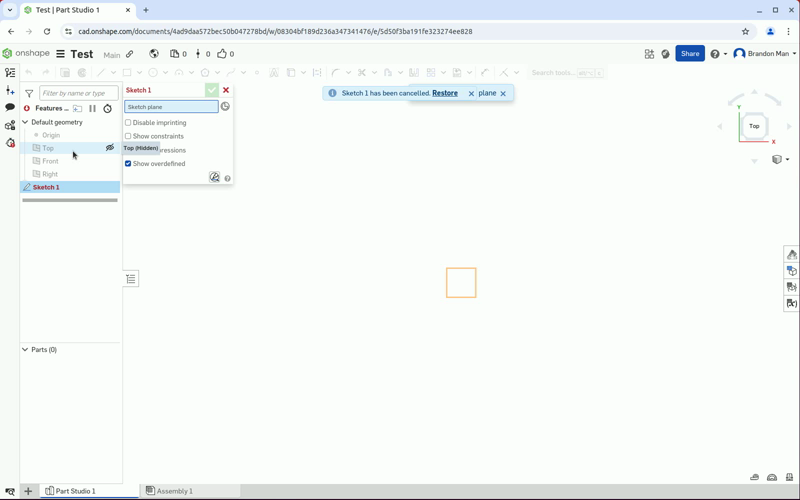
click(73, 150)
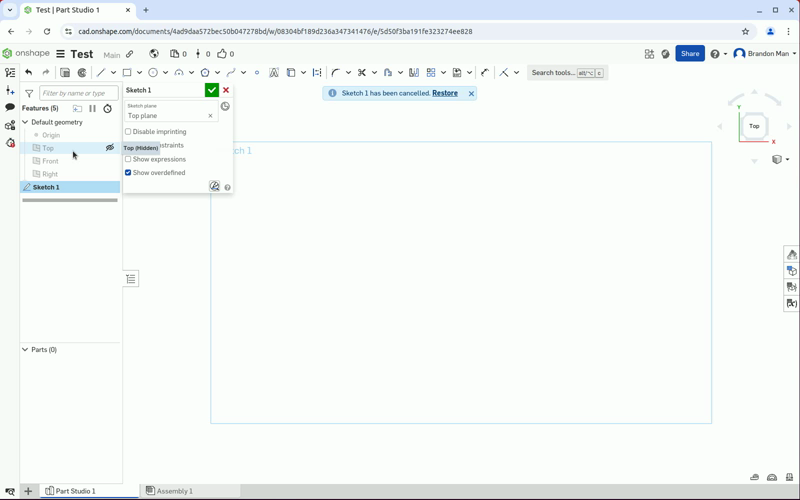
mouse_move(73, 352)
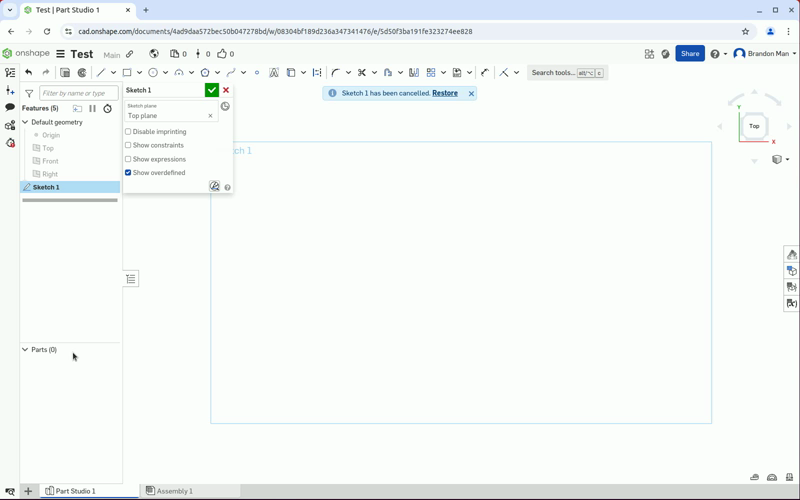
key(y)
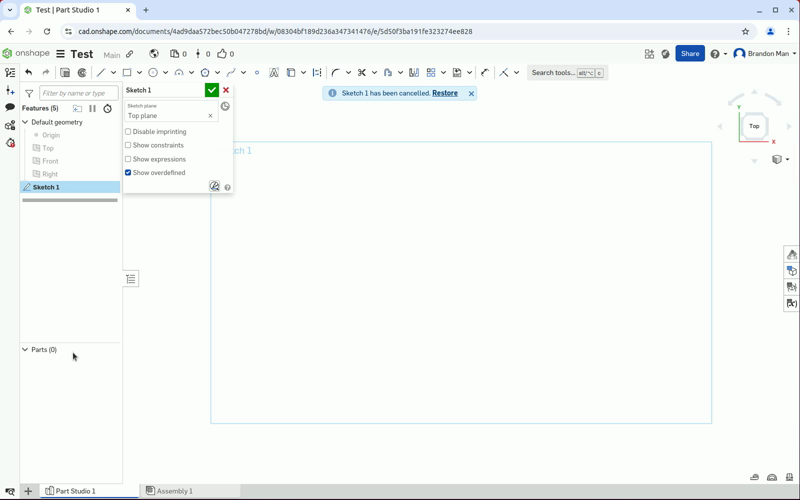
key(l)
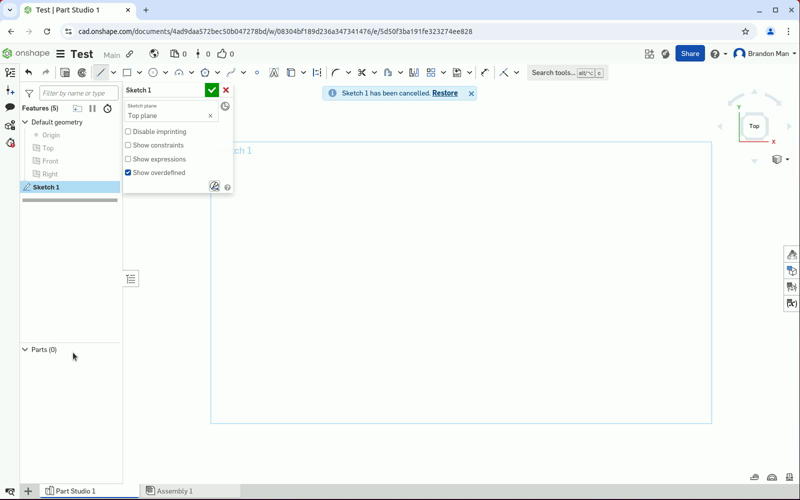
key_down(shift)
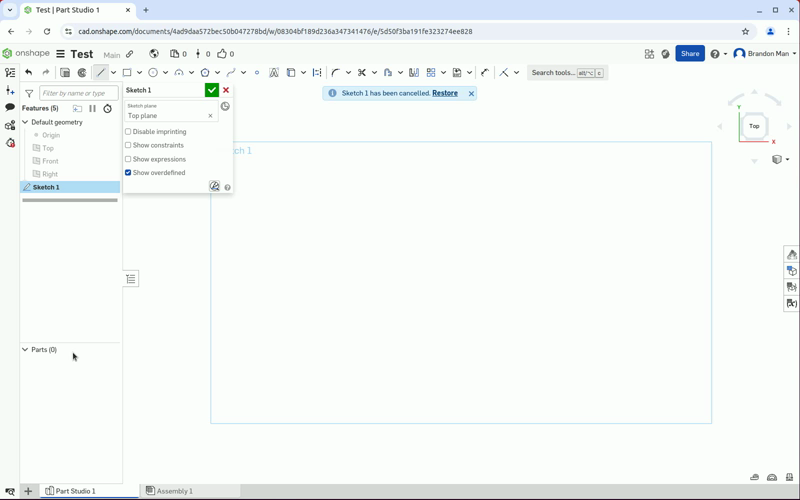
mouse_move(423, 324)
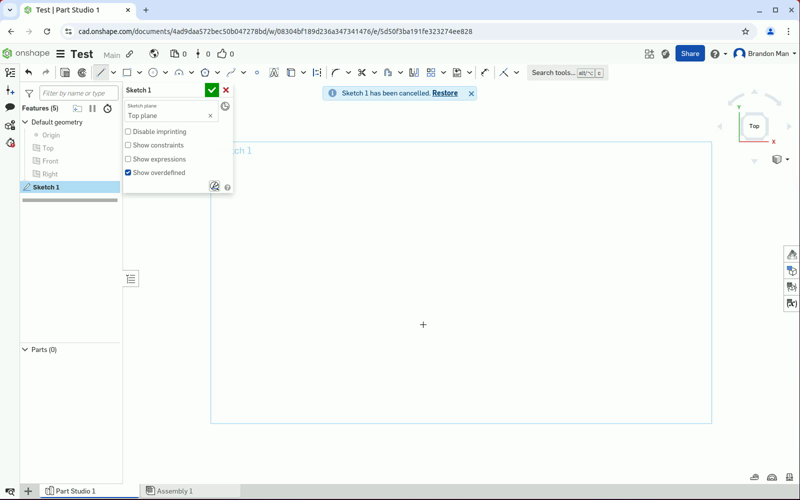
click(423, 324)
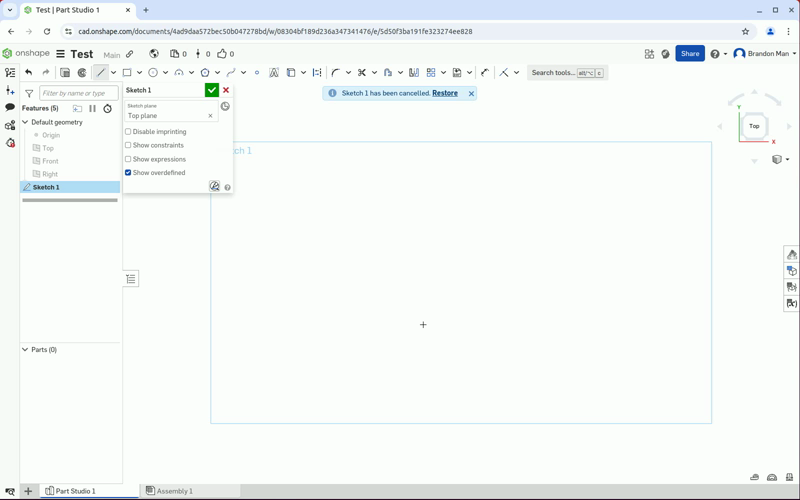
key_up(shift)
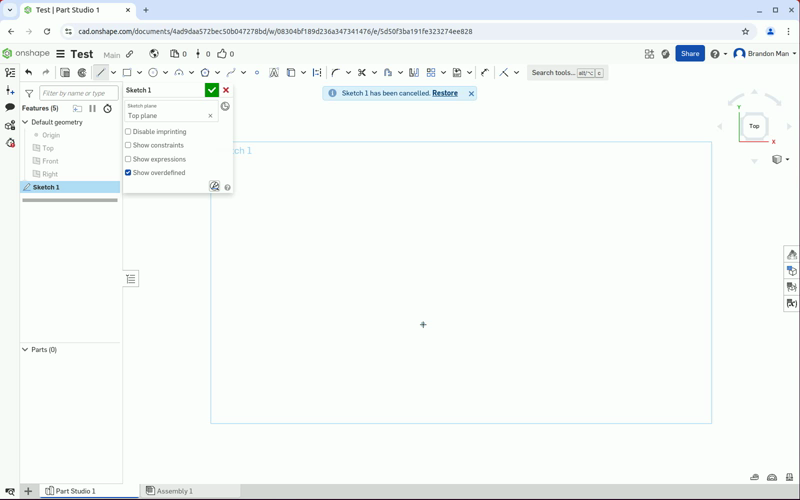
key_down(shift)
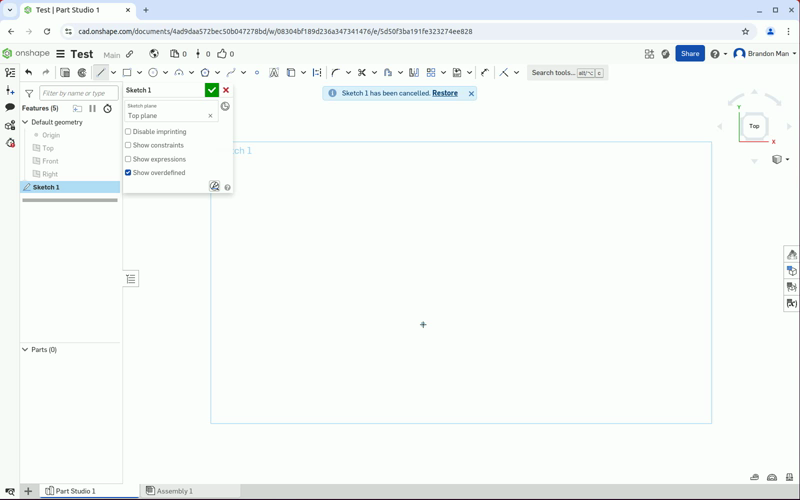
mouse_move(516, 324)
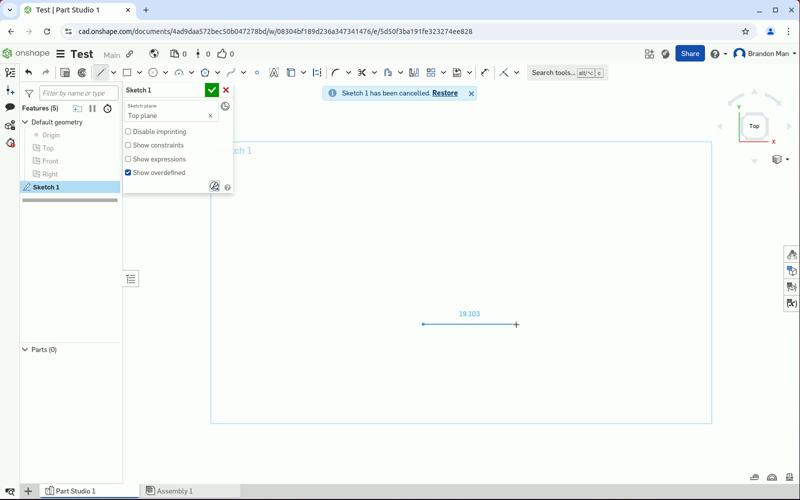
click(516, 324)
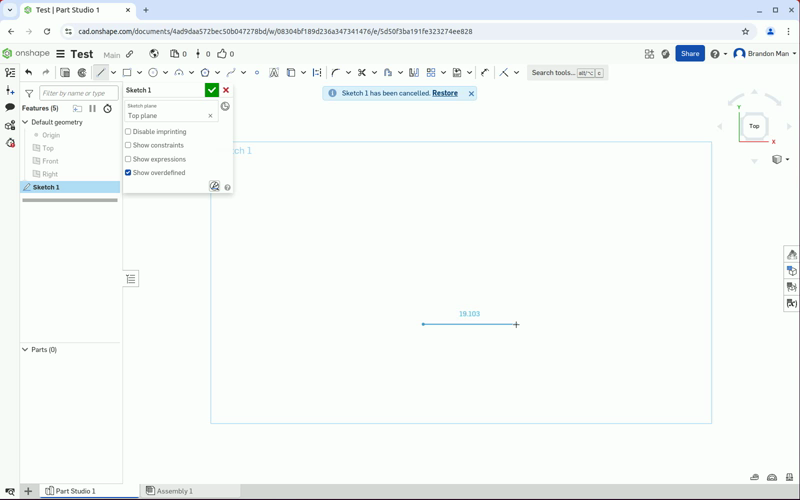
key_up(shift)
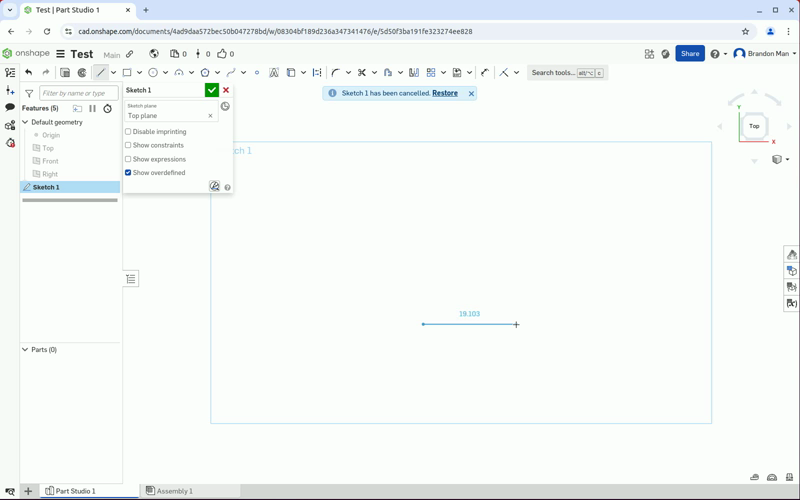
key_down(shift)
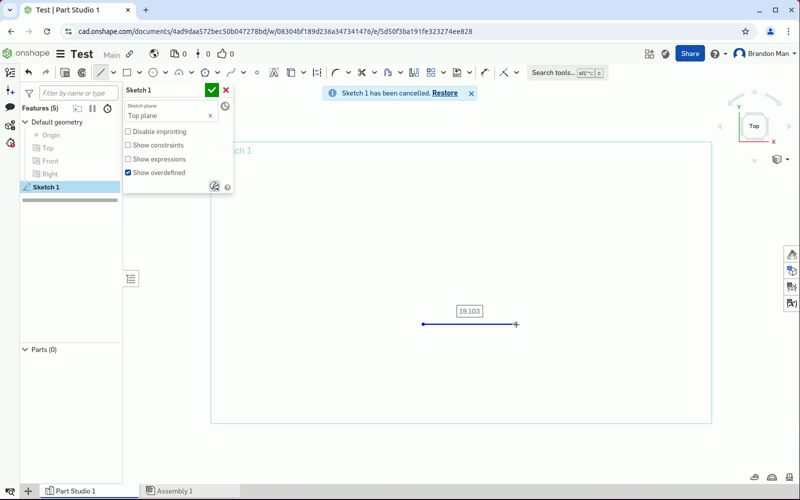
mouse_move(516, 257)
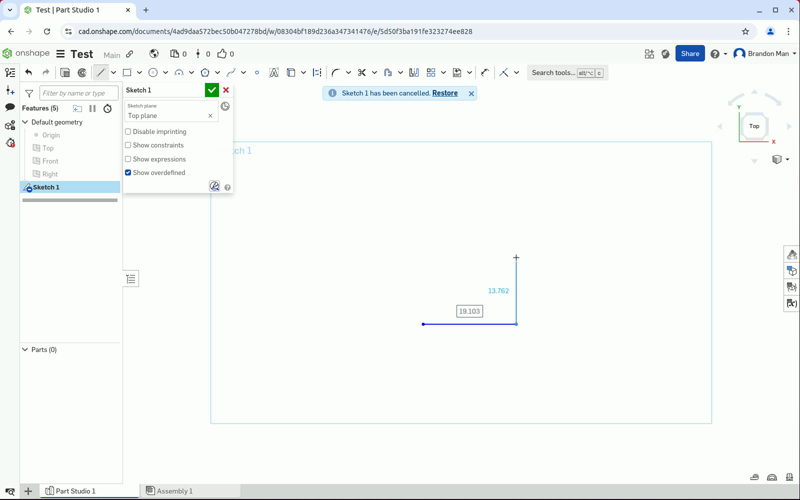
click(516, 257)
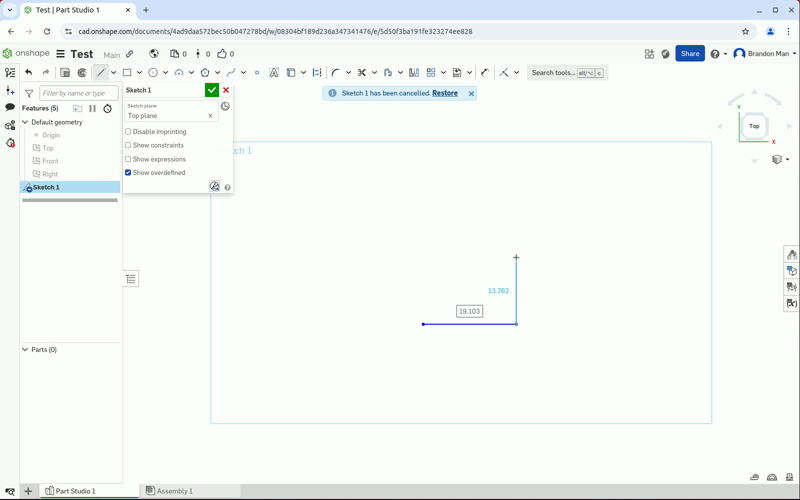
key_up(shift)
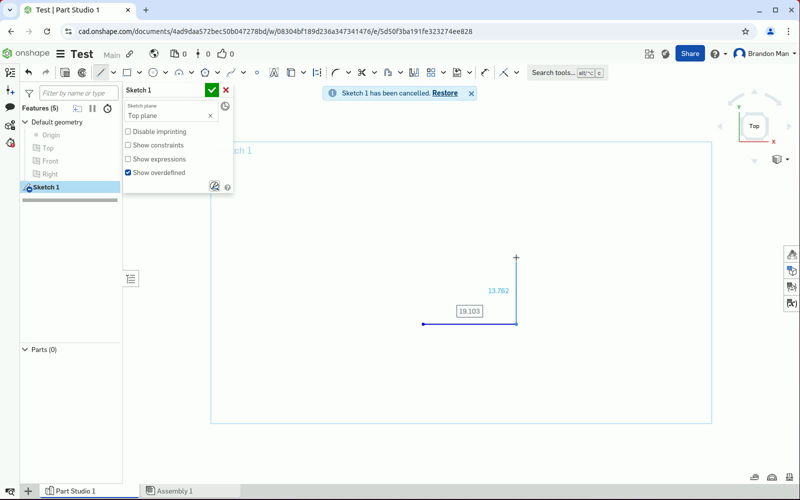
key_down(shift)
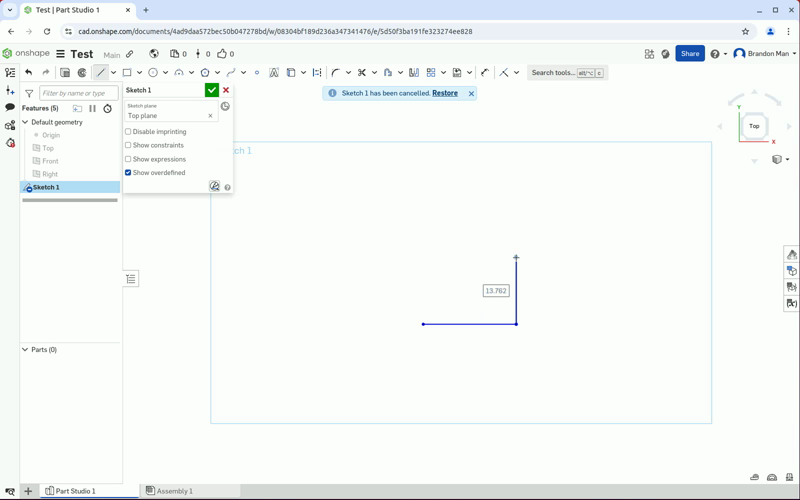
mouse_move(423, 257)
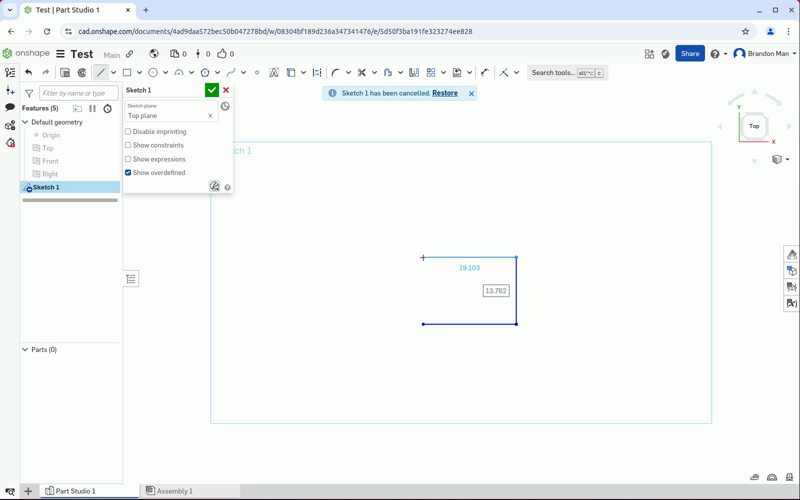
click(423, 257)
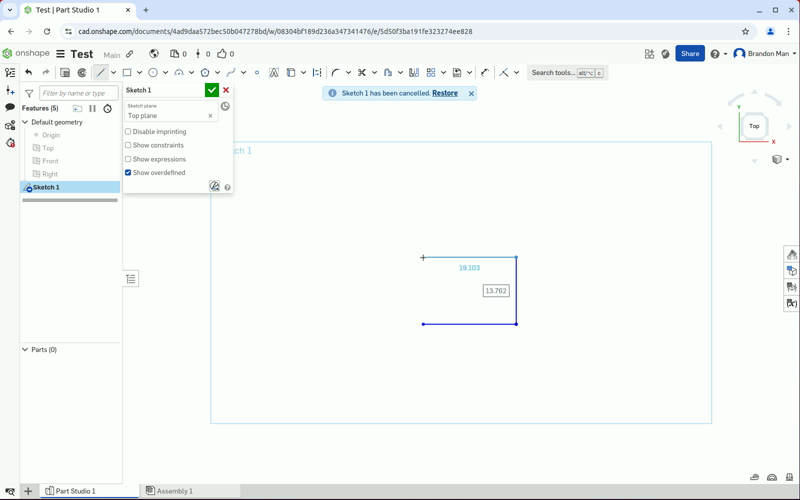
key_up(shift)
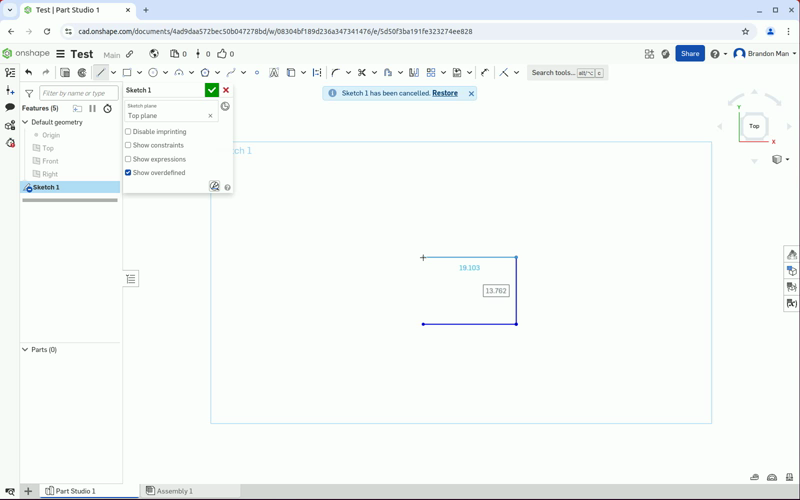
key_down(shift)
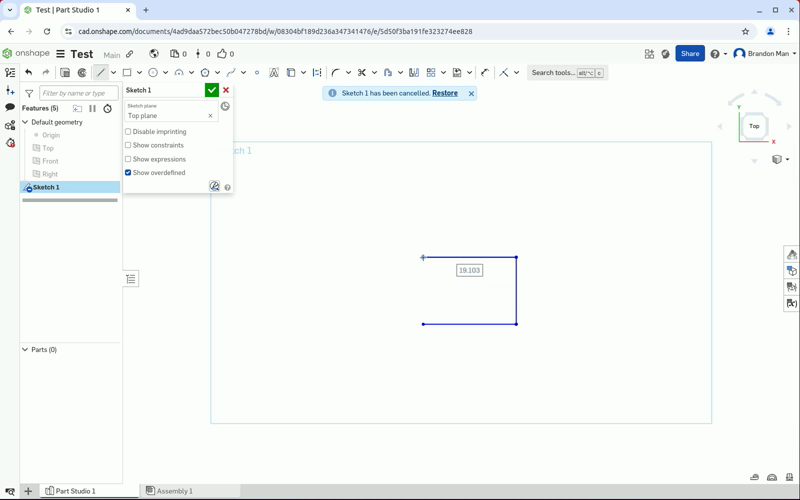
mouse_move(423, 324)
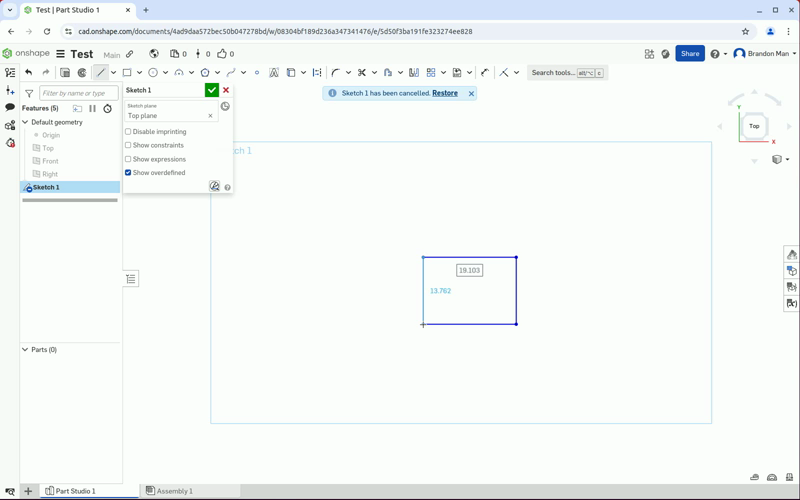
key_up(shift)
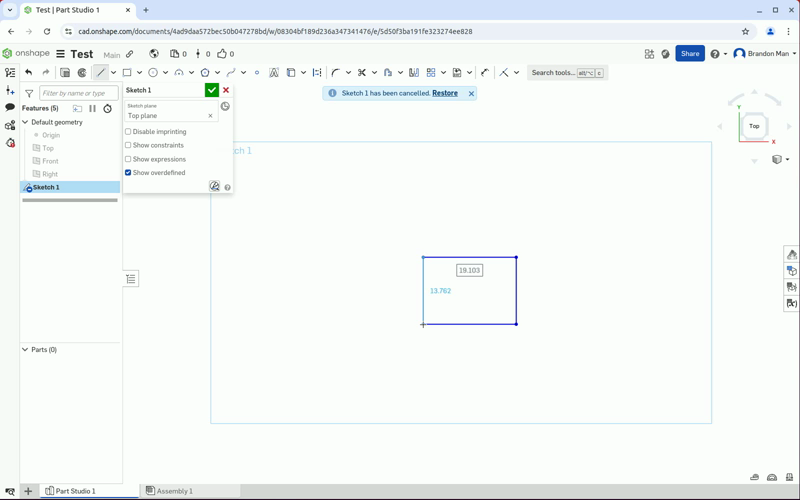
click(423, 324)
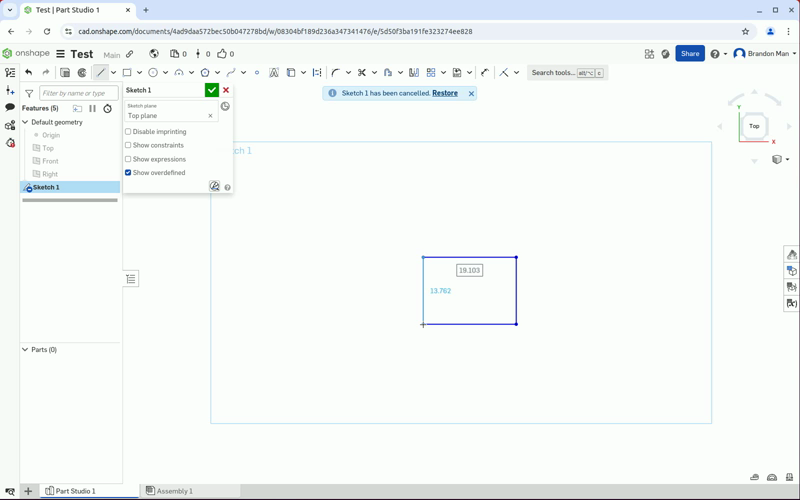
key(esc)
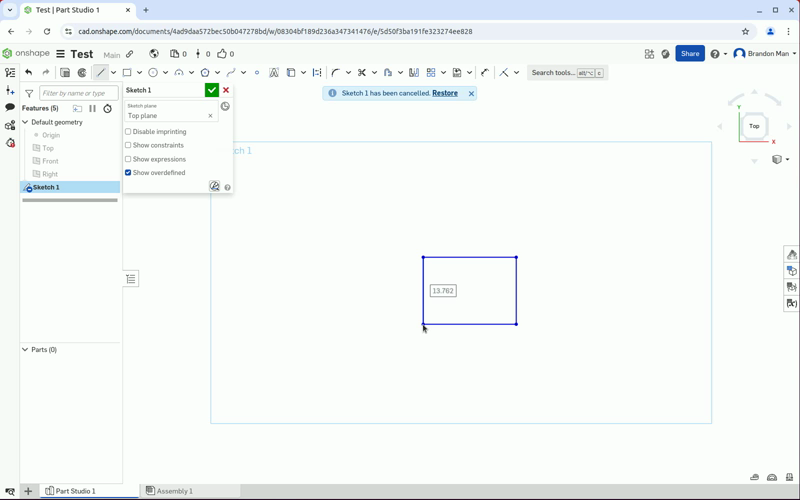
mouse_move(430, 305)
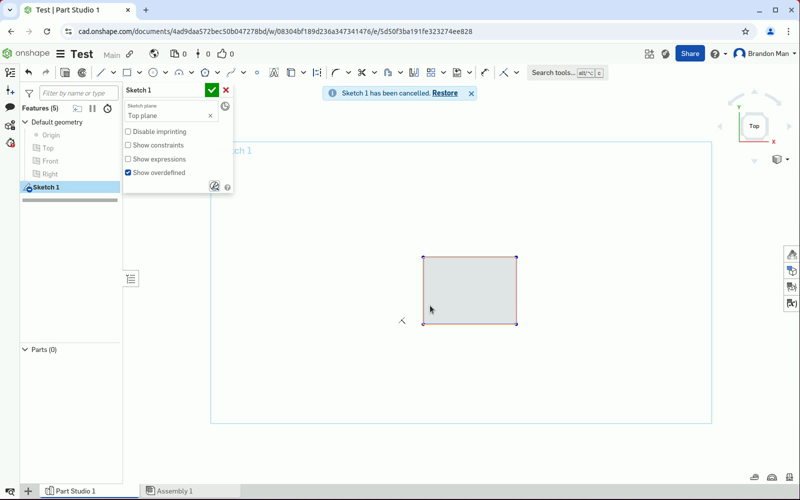
click(430, 305)
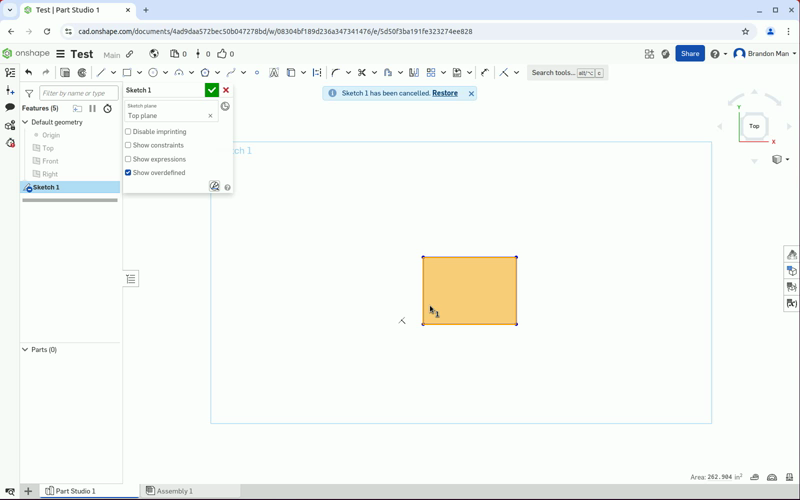
mouse_move(73, 352)
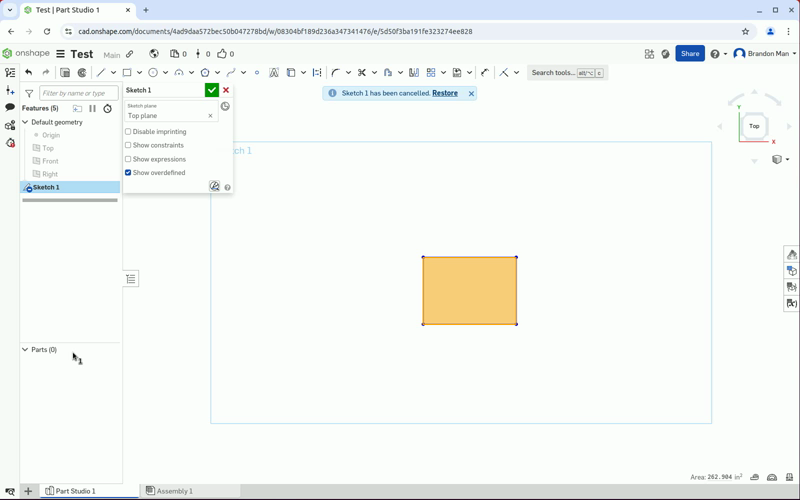
key(shift+y)
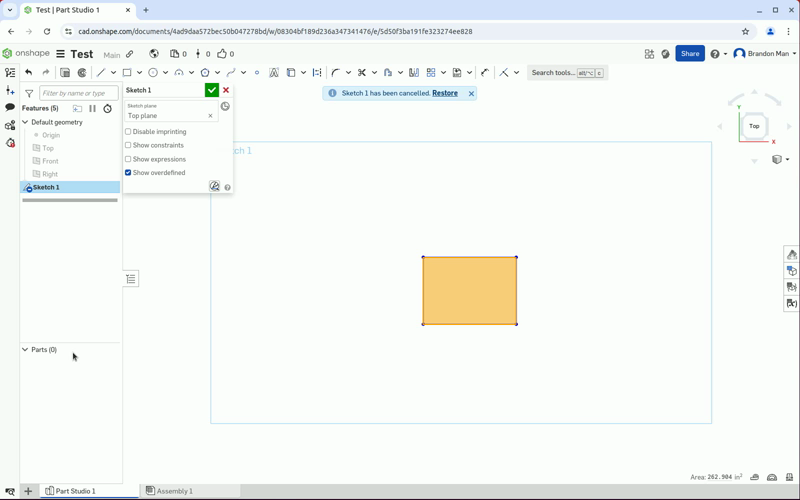
key(shift+e)
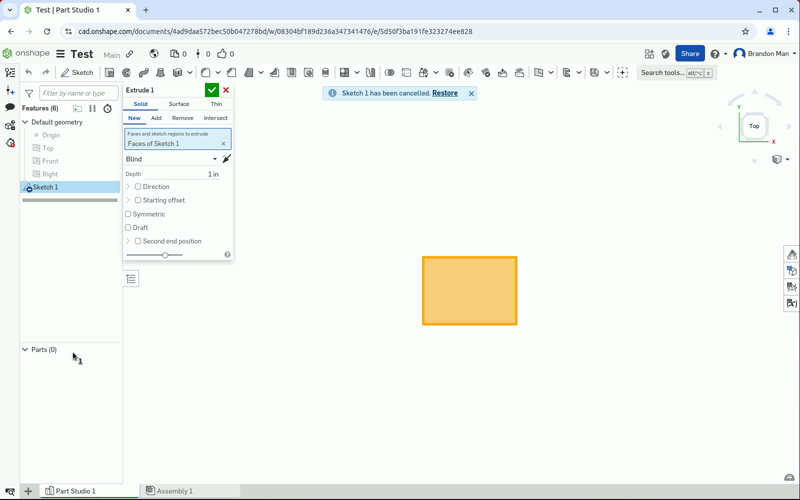
mouse_move(143, 106)
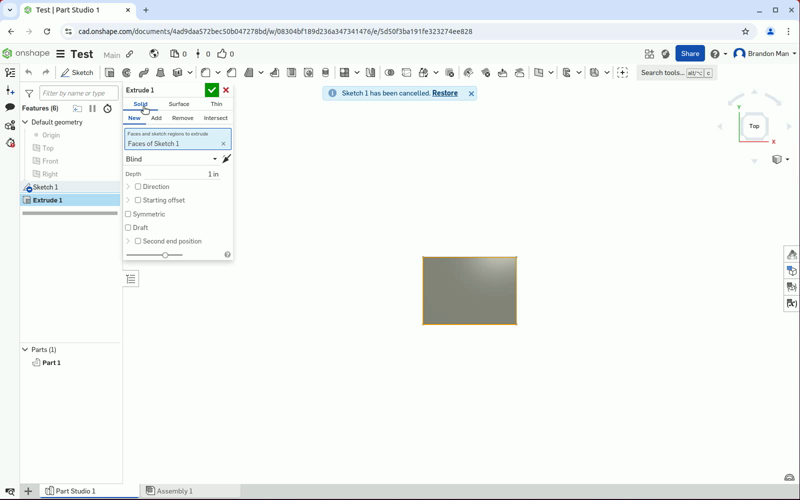
click(143, 106)
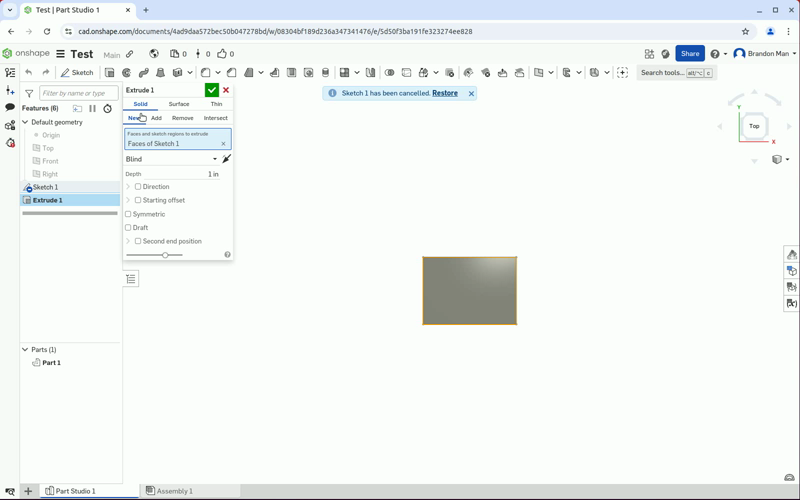
mouse_move(137, 120)
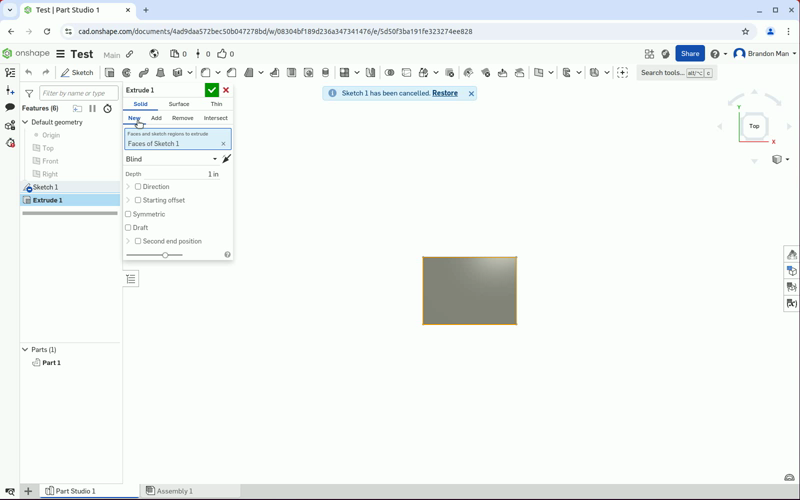
click(137, 120)
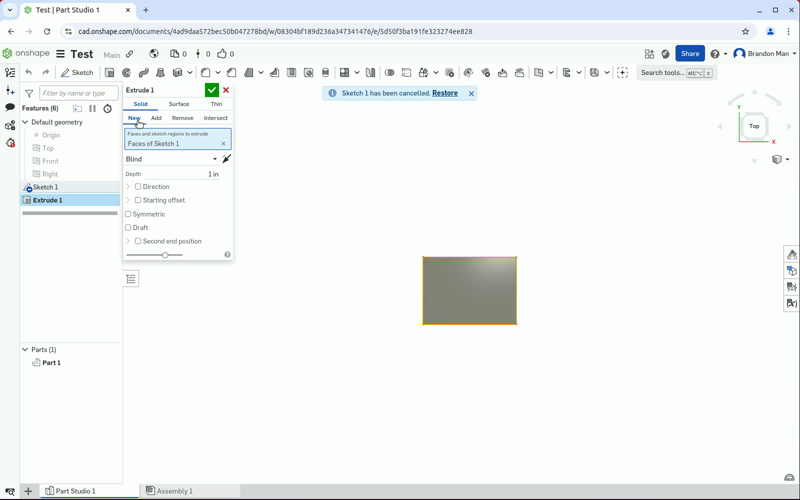
key(tab, 4)
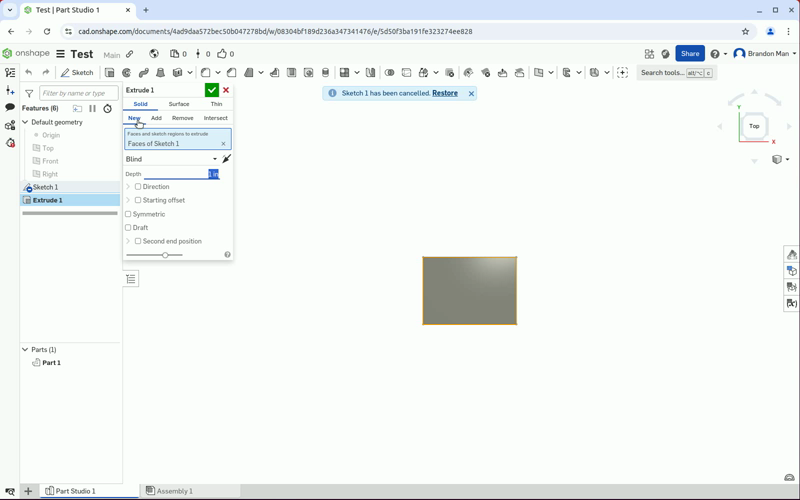
text(23.108)
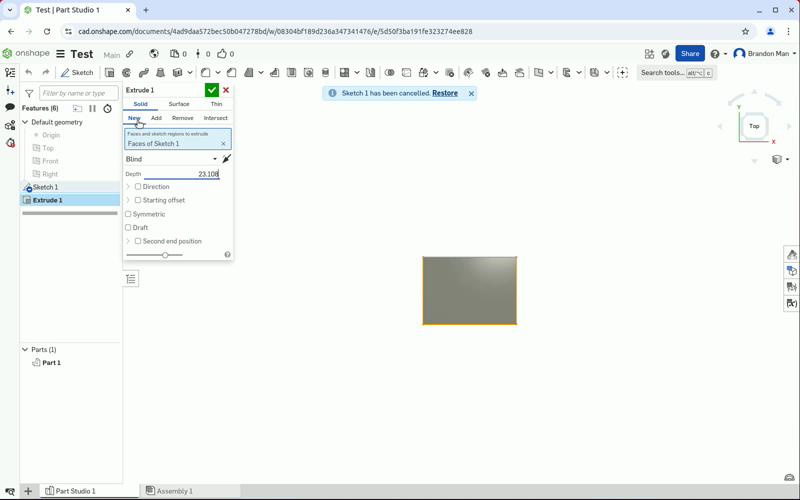
key(enter)
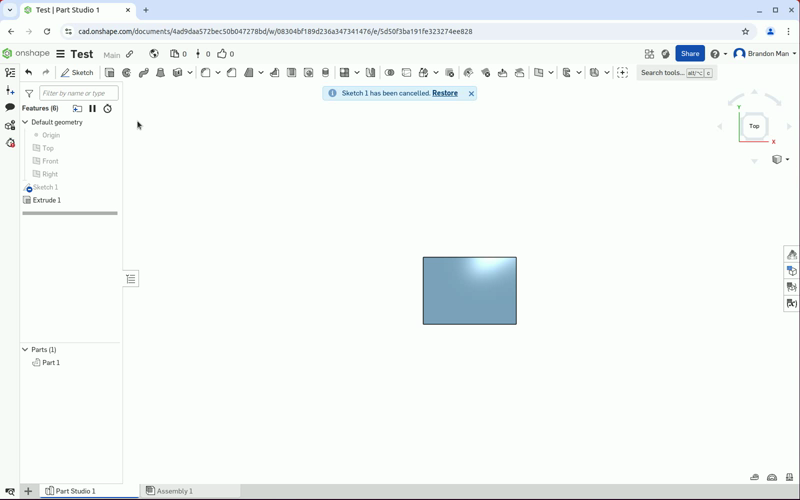
key(shift+h)
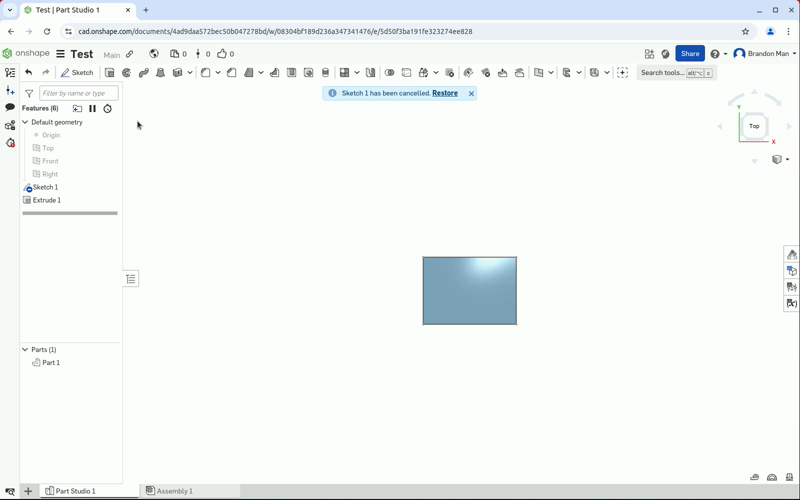
key(shift+h)
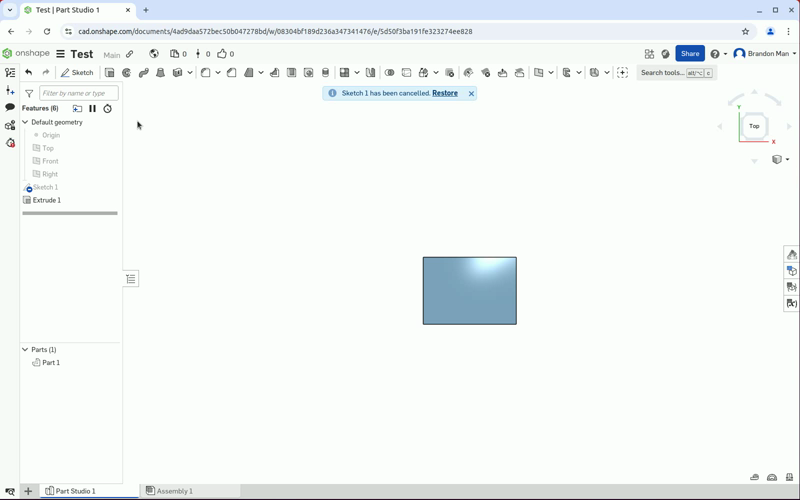
mouse_move(73, 189)
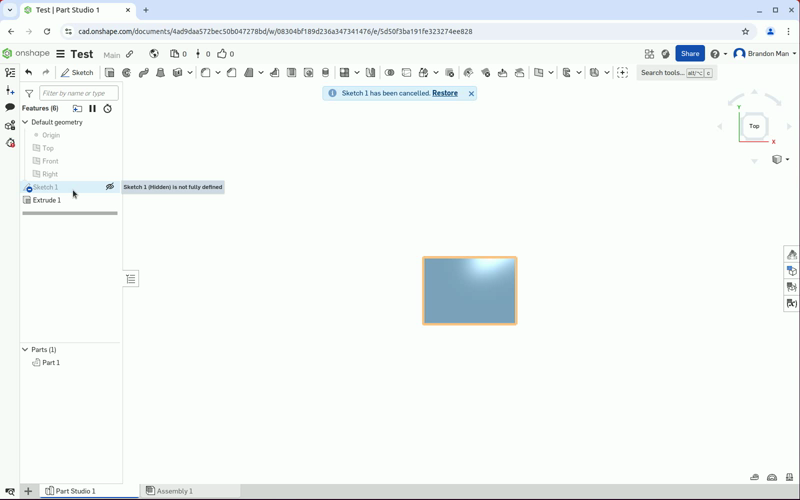
click(73, 189)
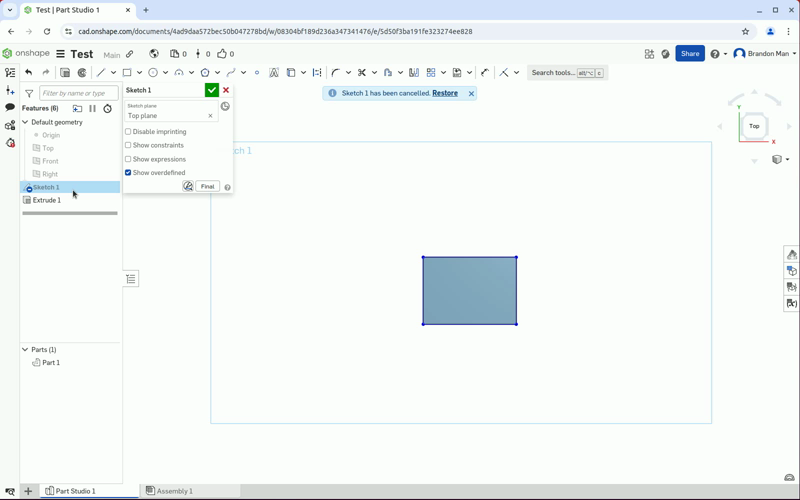
mouse_move(229, 92)
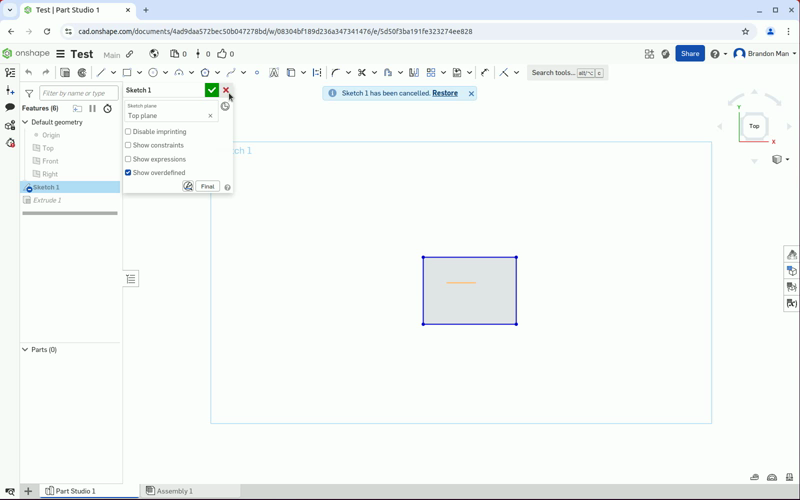
click(229, 92)
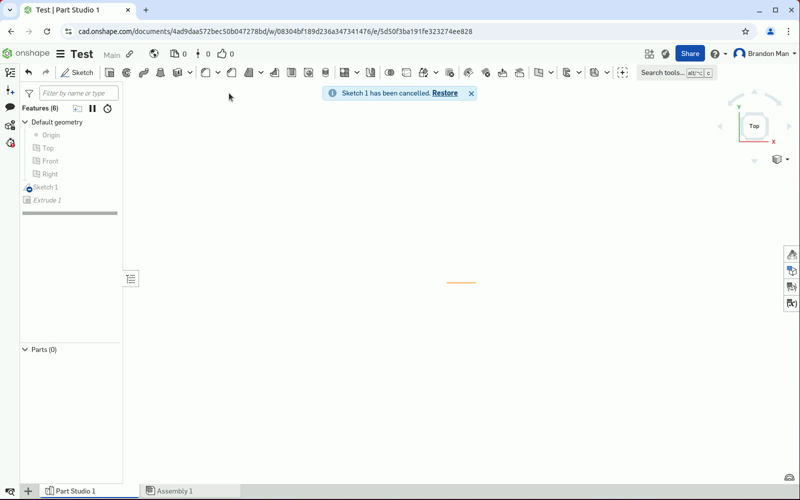
mouse_move(73, 352)
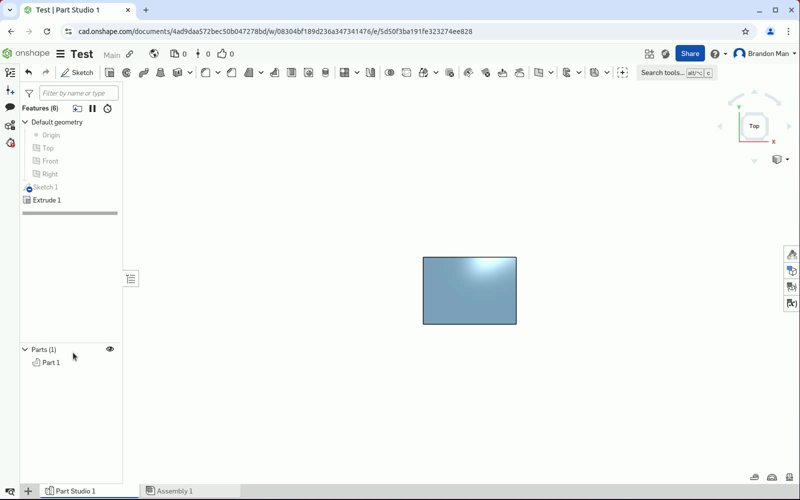
key(y)
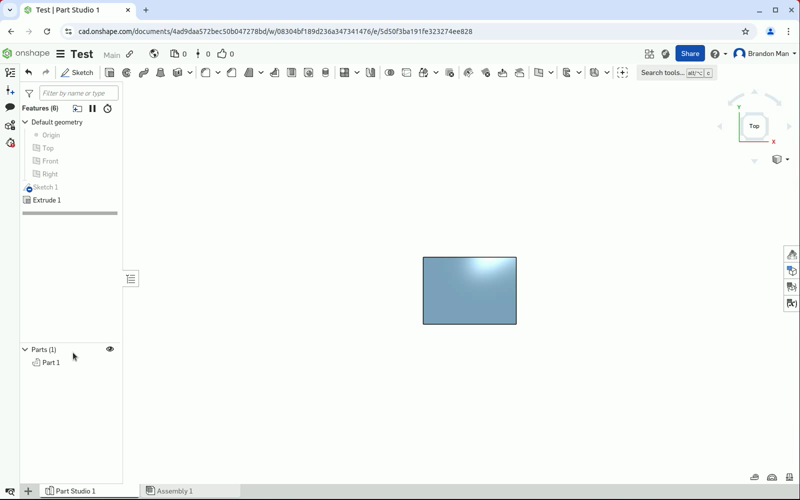
key(shift+p)
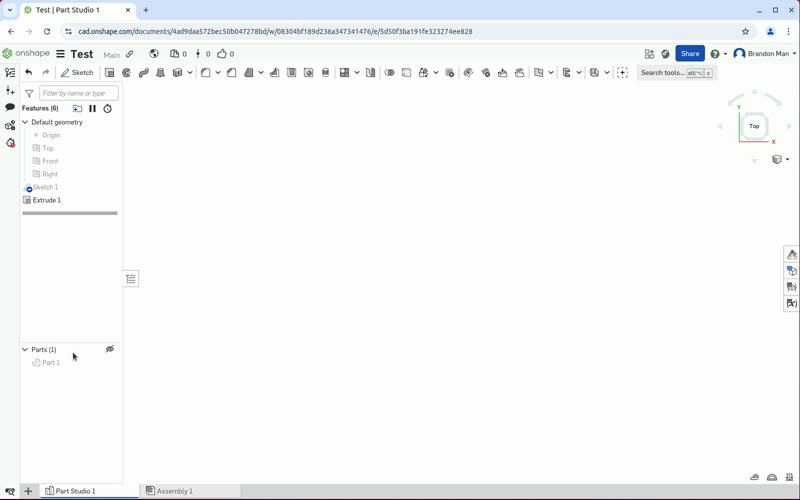
key(space)
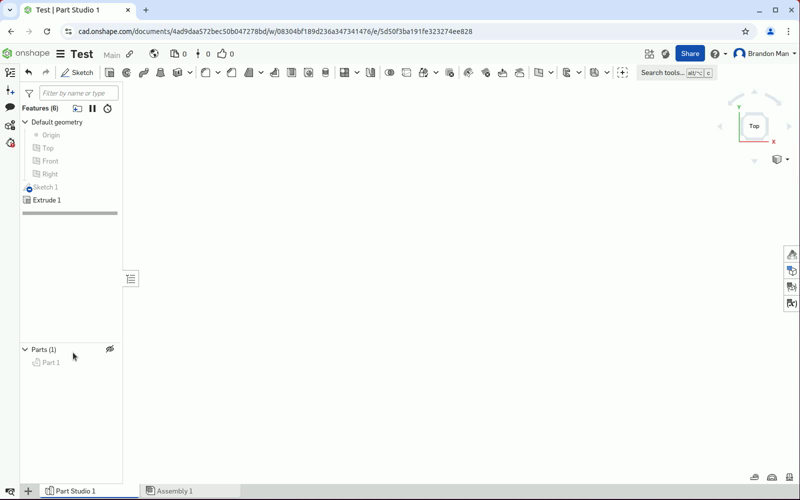
key_down(shift)
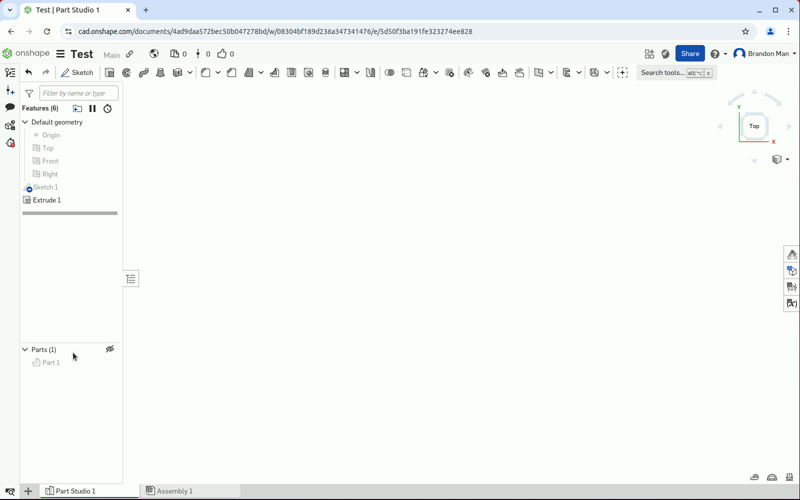
key(up)
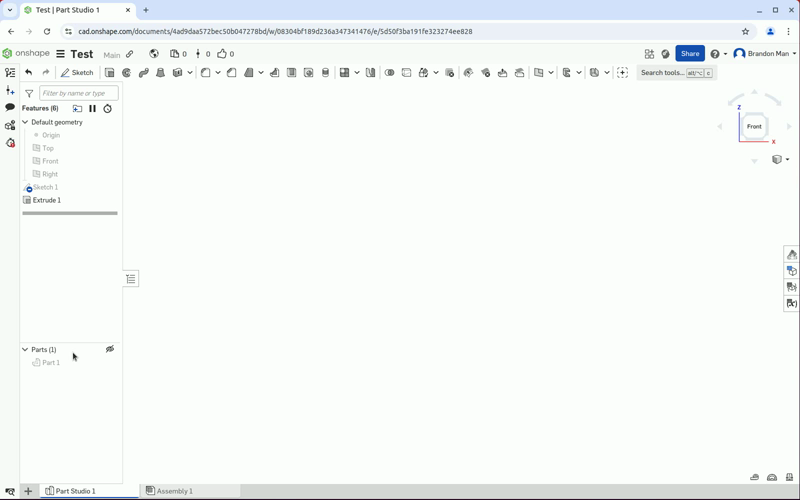
key_up(shift)
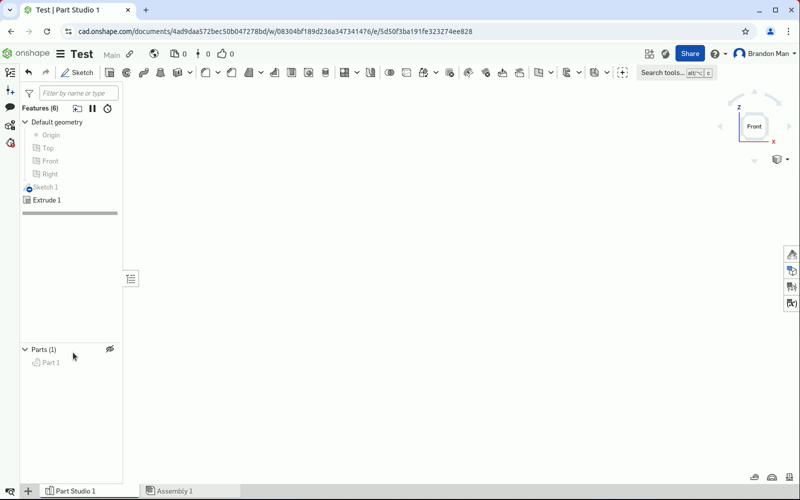
mouse_move(73, 352)
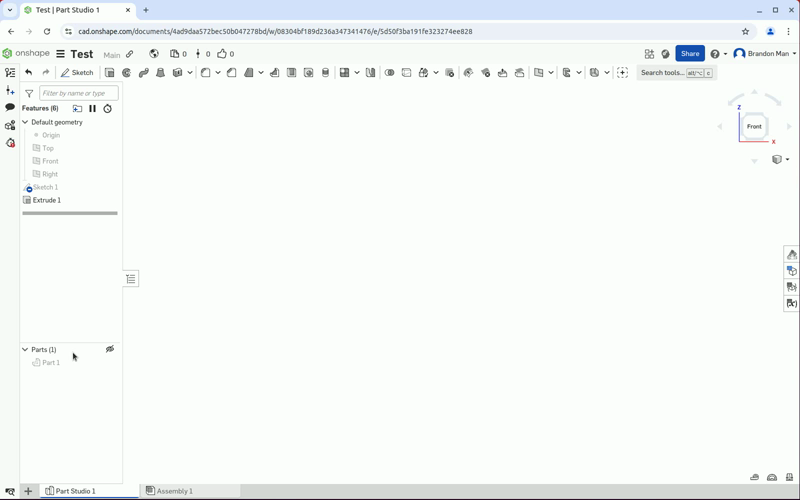
key(shift+y)
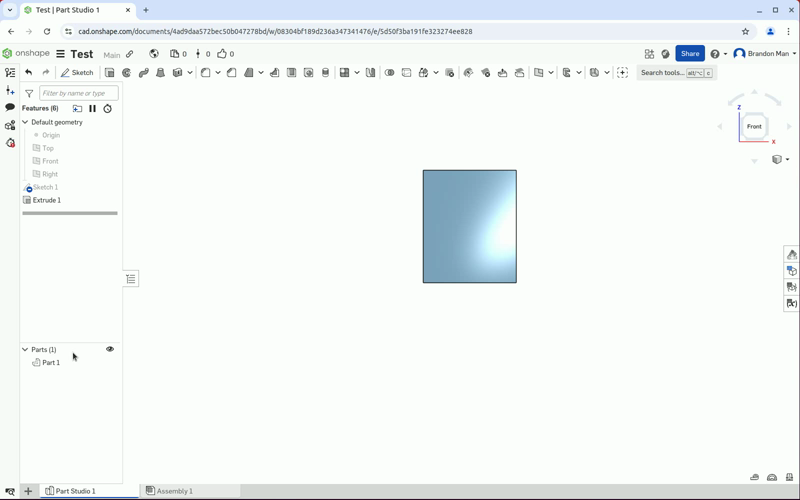
mouse_move(541, 75)
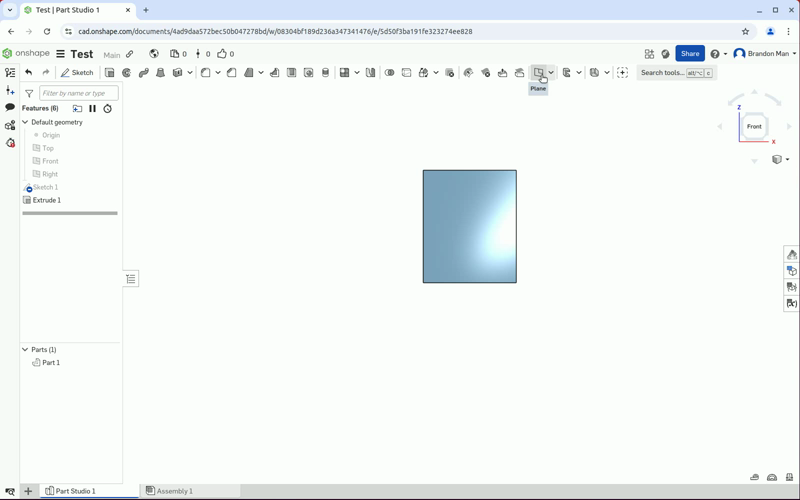
click(541, 75)
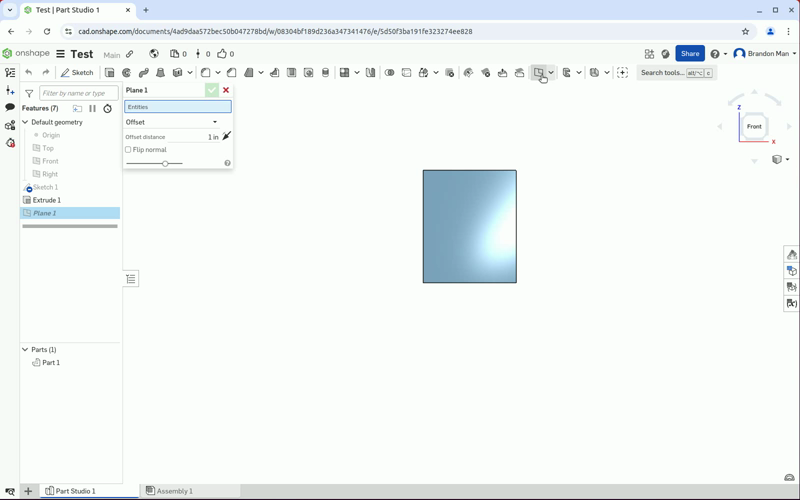
mouse_move(73, 163)
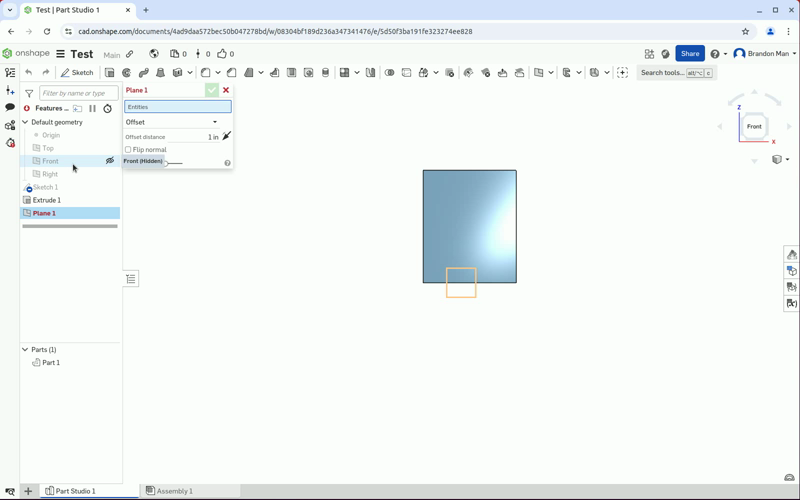
click(73, 163)
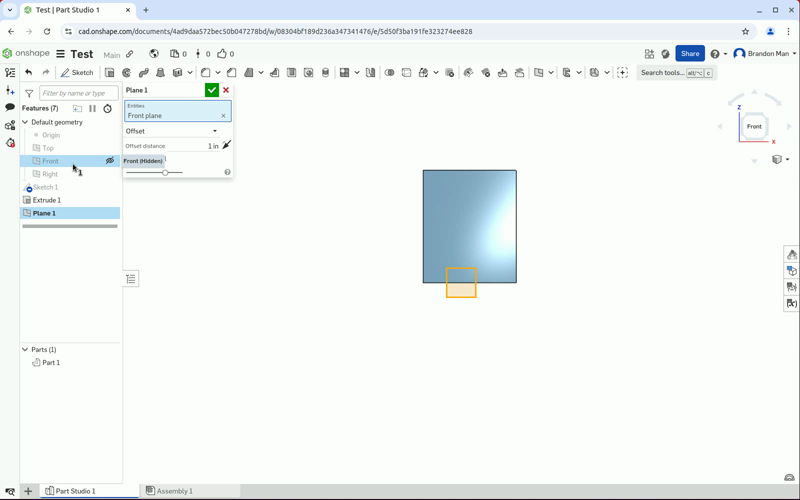
key(tab, 2)
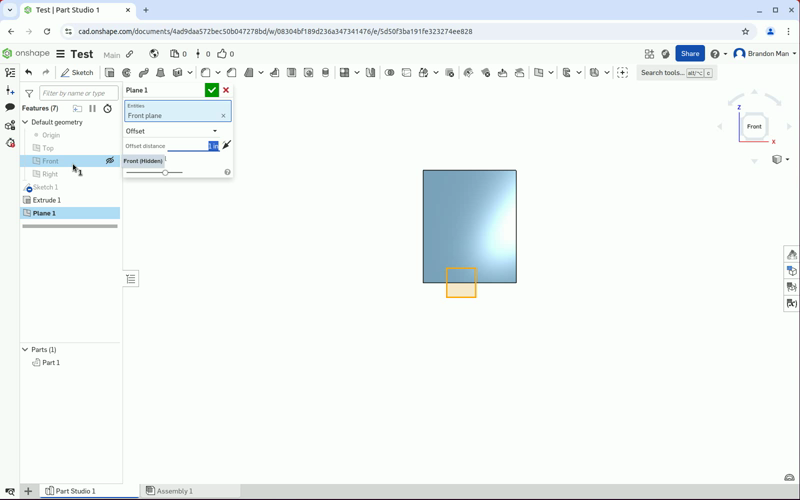
text(8.411)
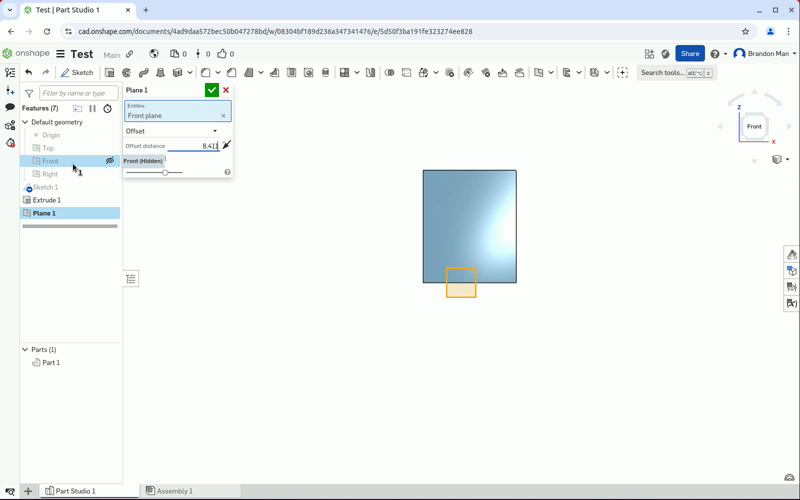
key(enter, 2)
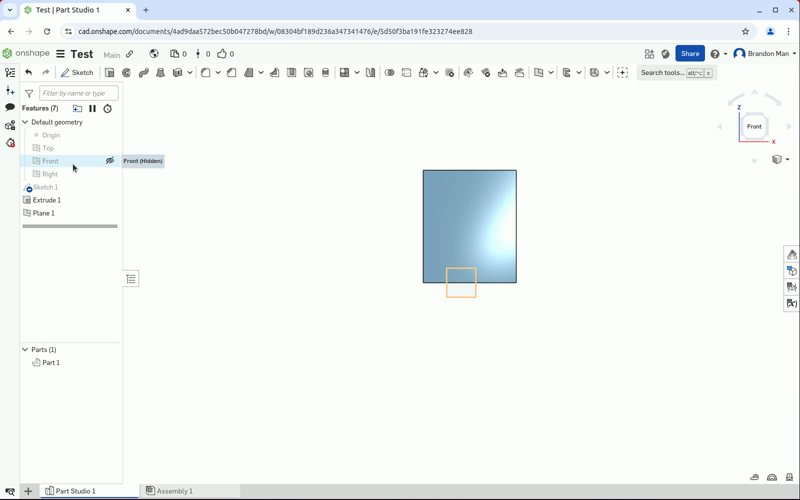
key(shift+s)
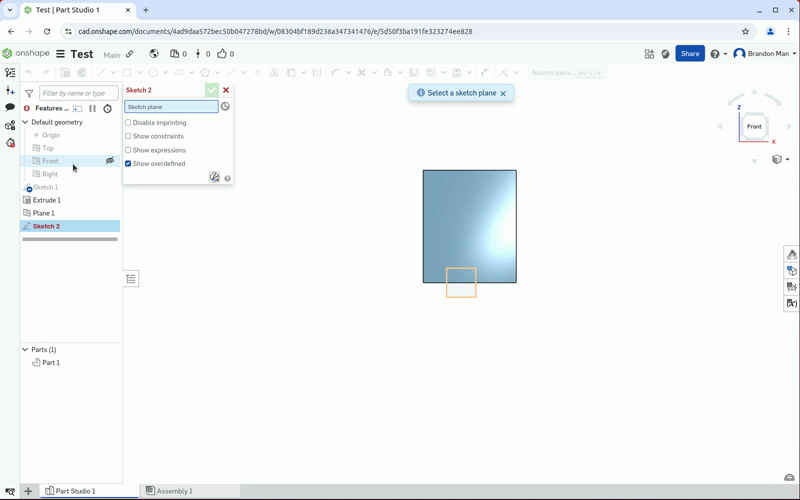
mouse_move(73, 215)
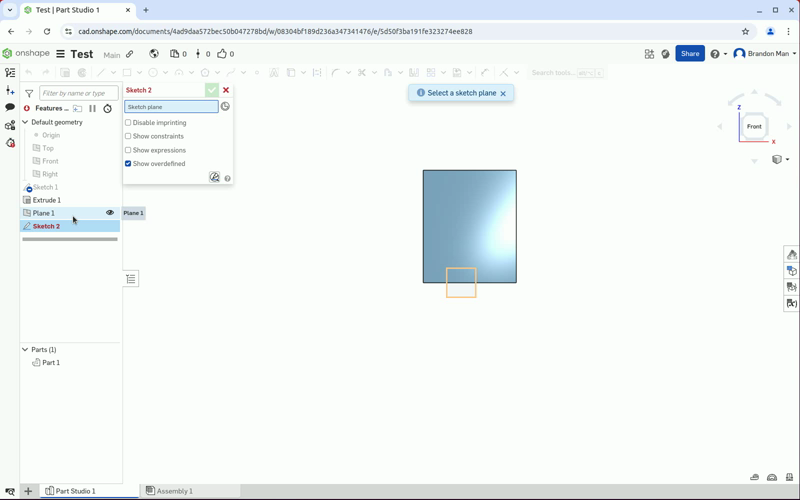
click(73, 215)
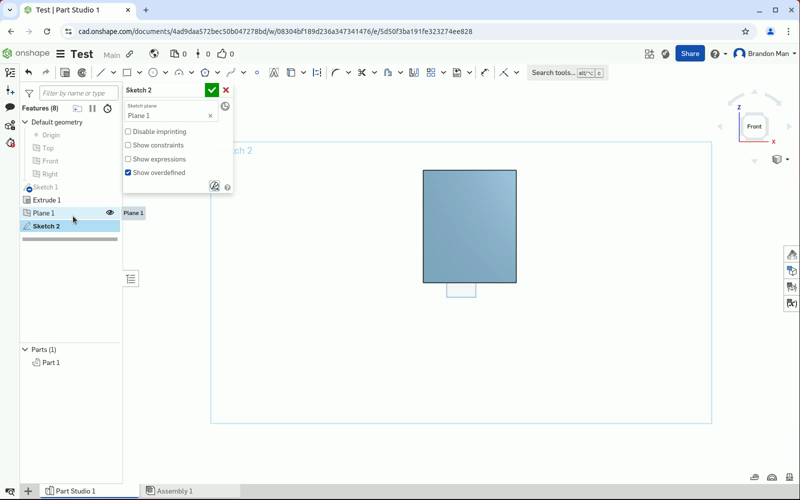
mouse_move(73, 352)
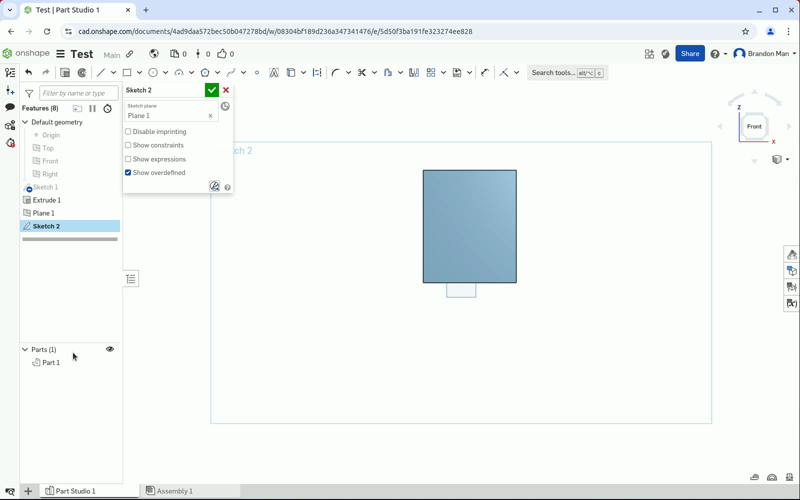
key(y)
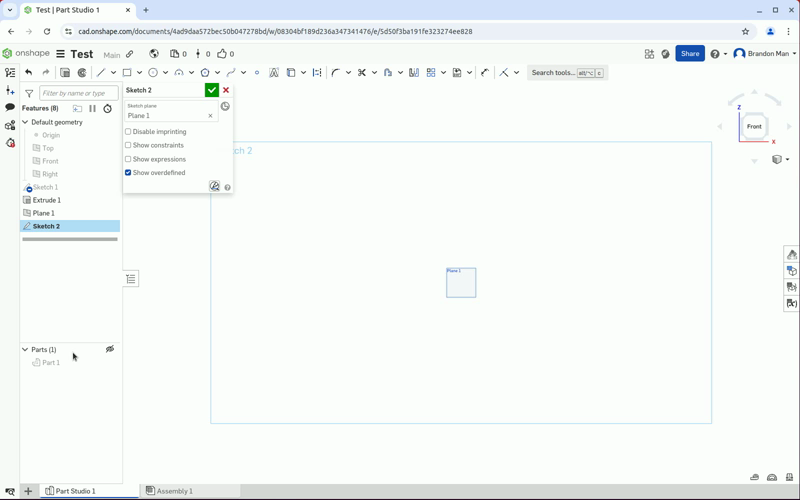
key(c)
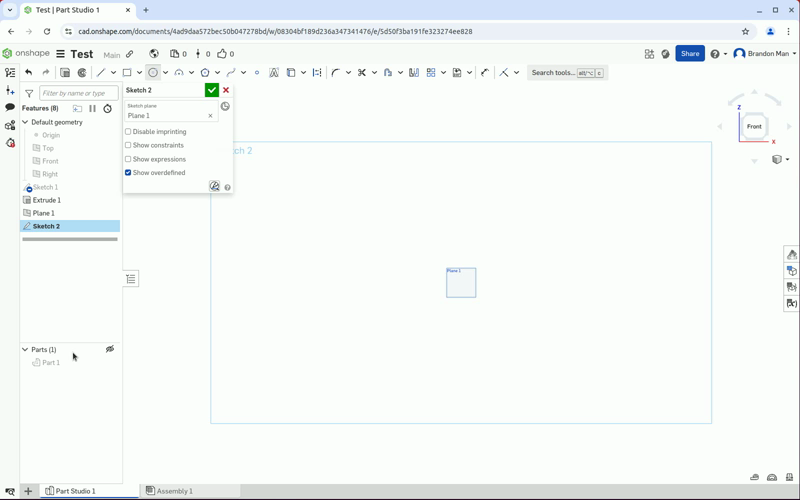
key_down(shift)
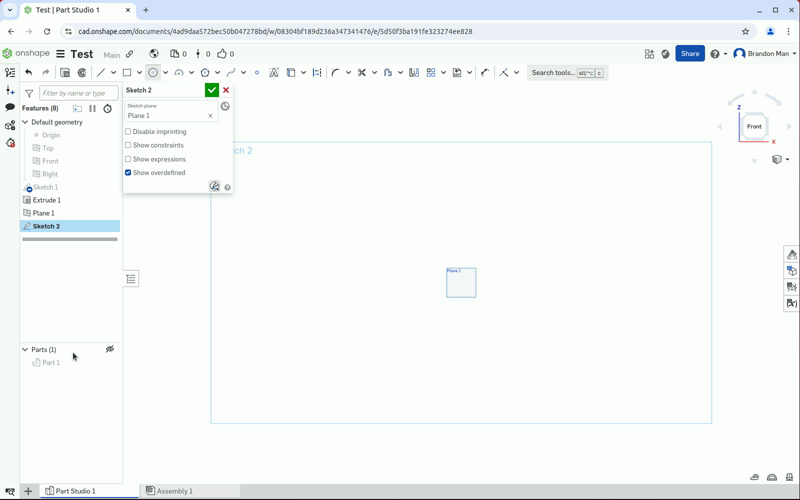
mouse_move(473, 219)
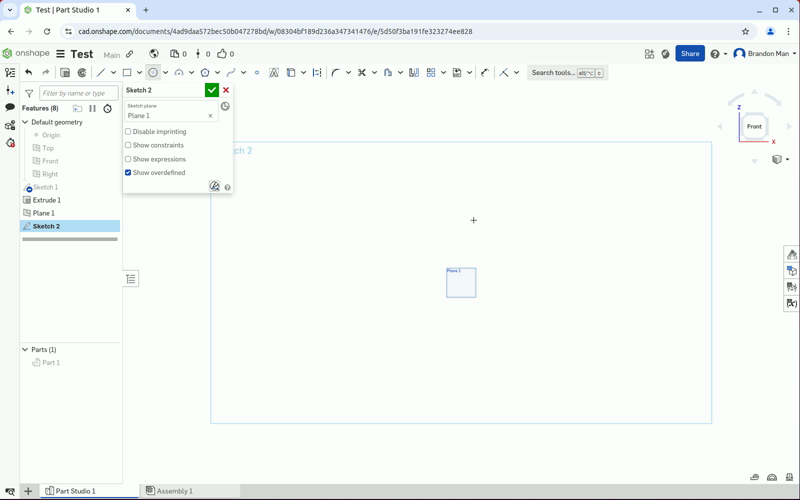
click(473, 219)
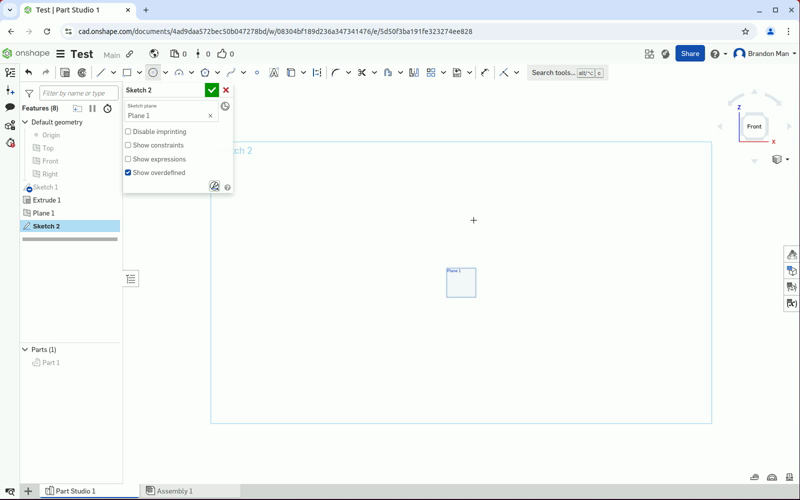
key_up(shift)
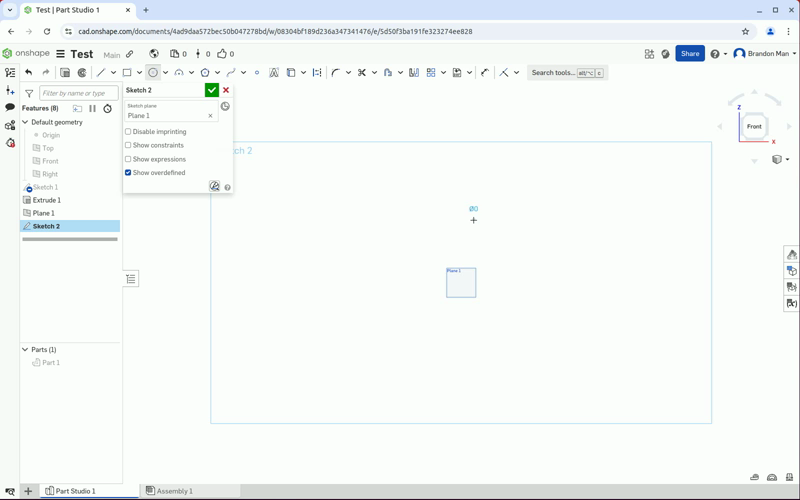
mouse_move(497, 219)
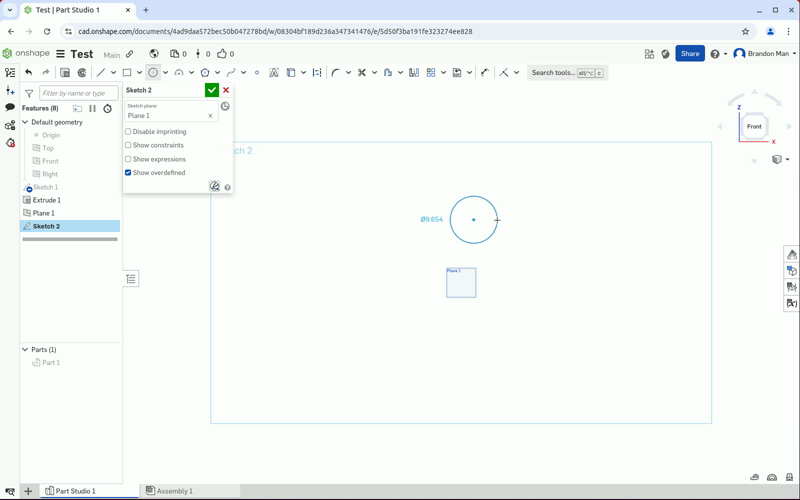
click(497, 219)
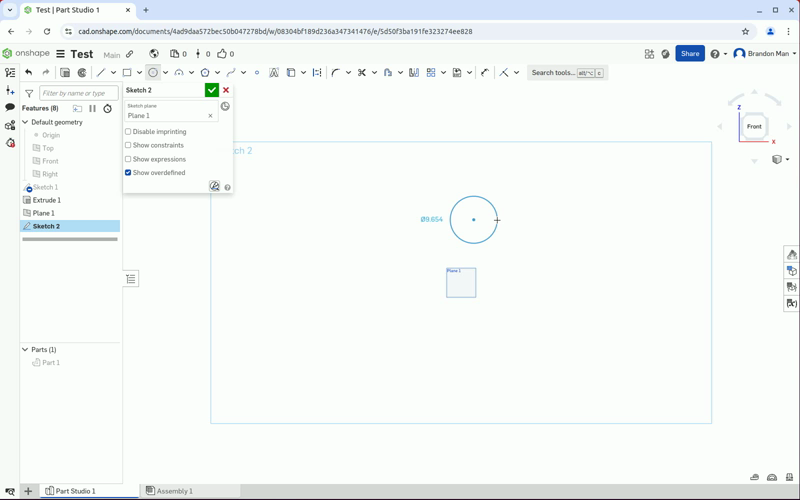
key(esc)
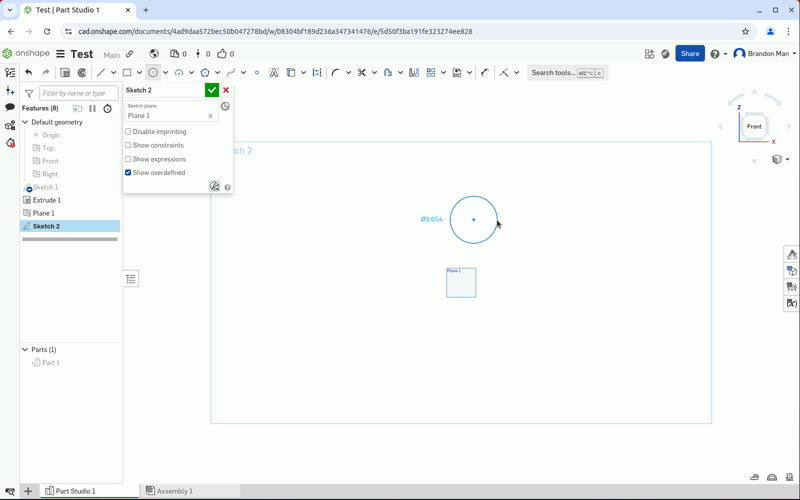
mouse_move(484, 200)
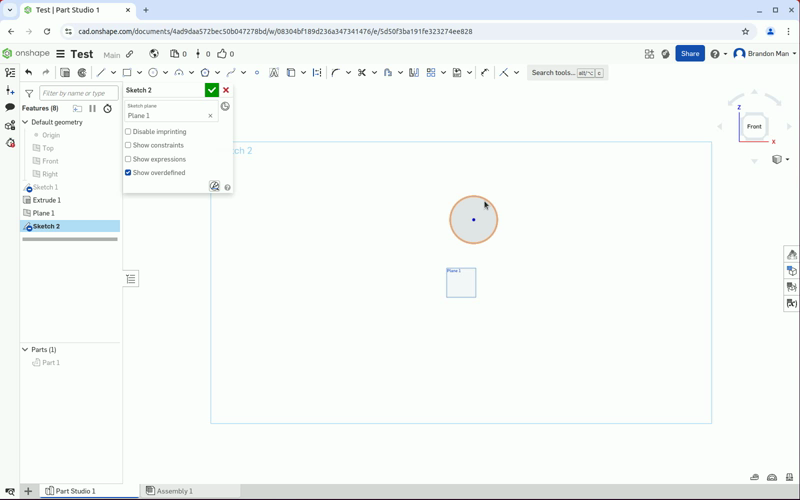
scroll(6)
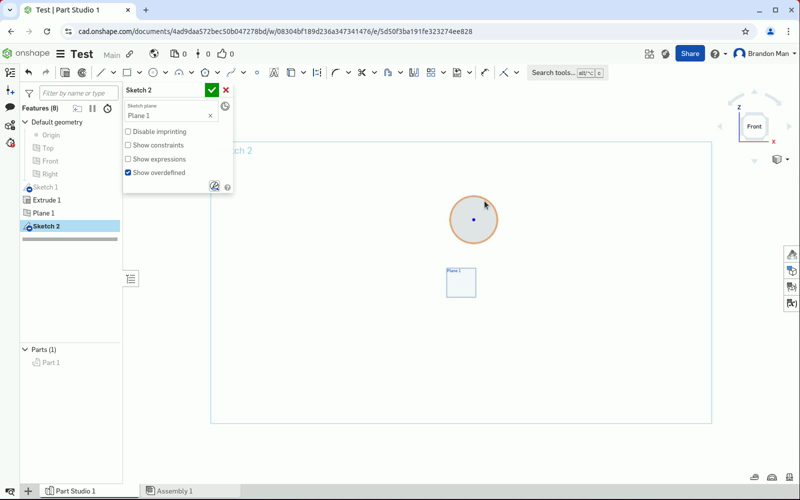
scroll(6)
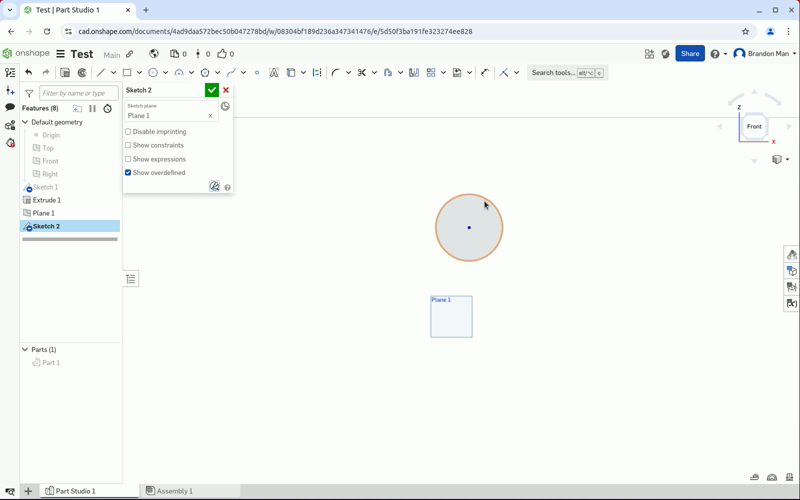
scroll(6)
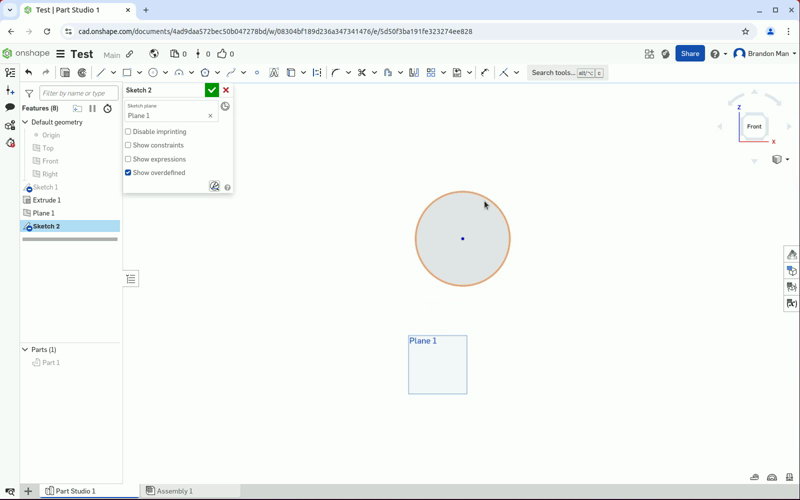
scroll(6)
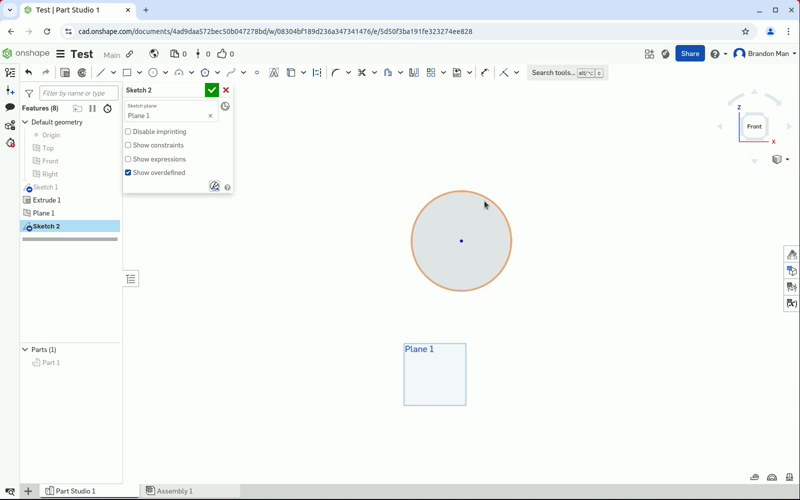
scroll(6)
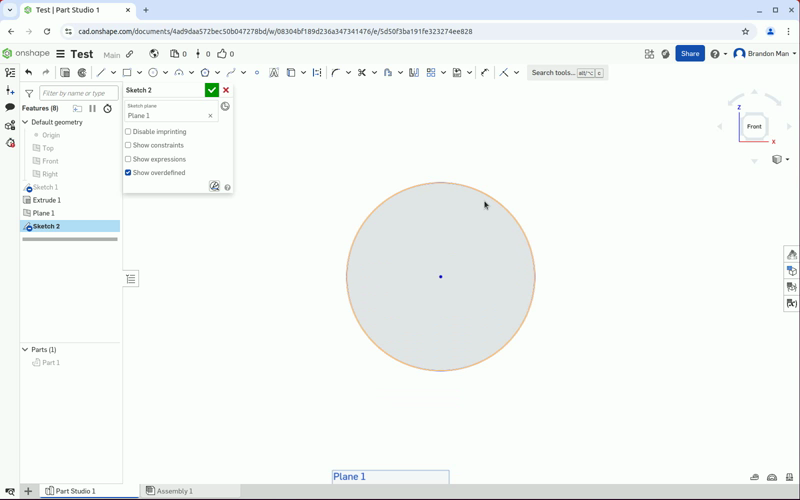
scroll(6)
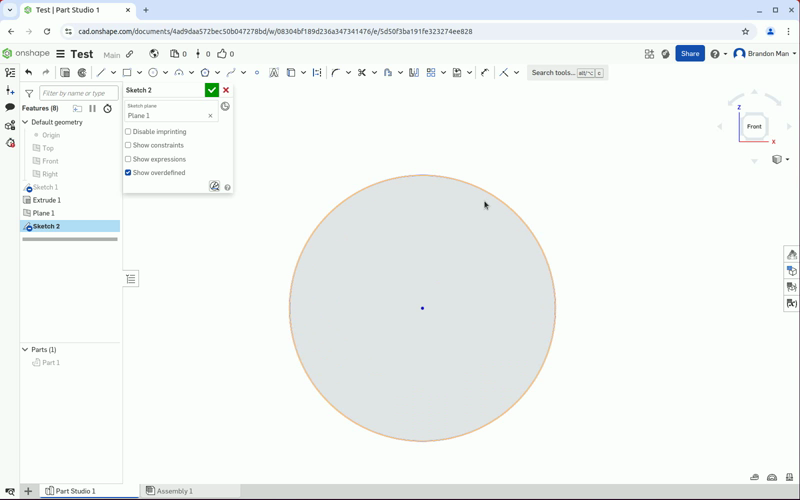
scroll(6)
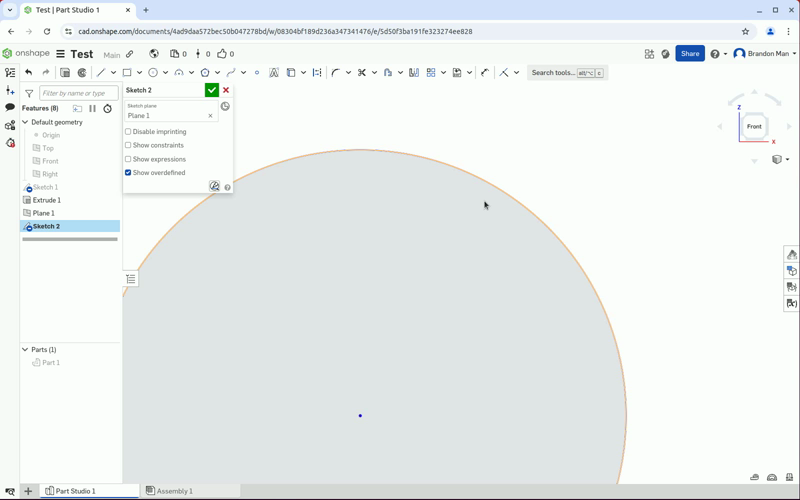
click(484, 200)
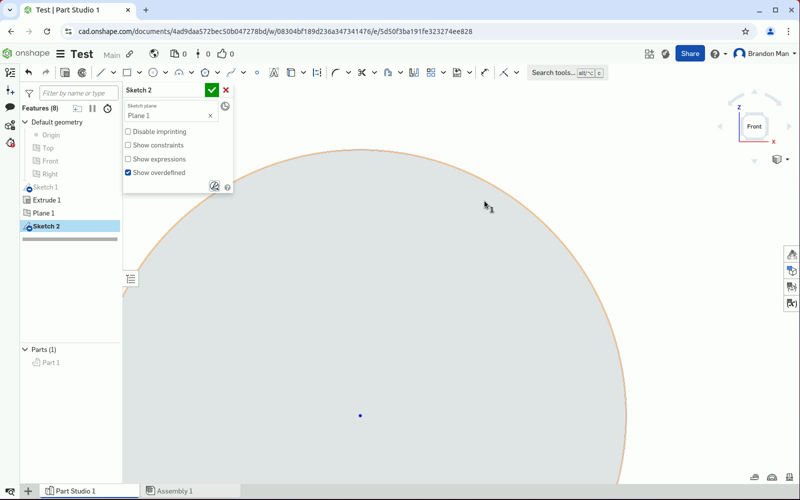
scroll(-6)
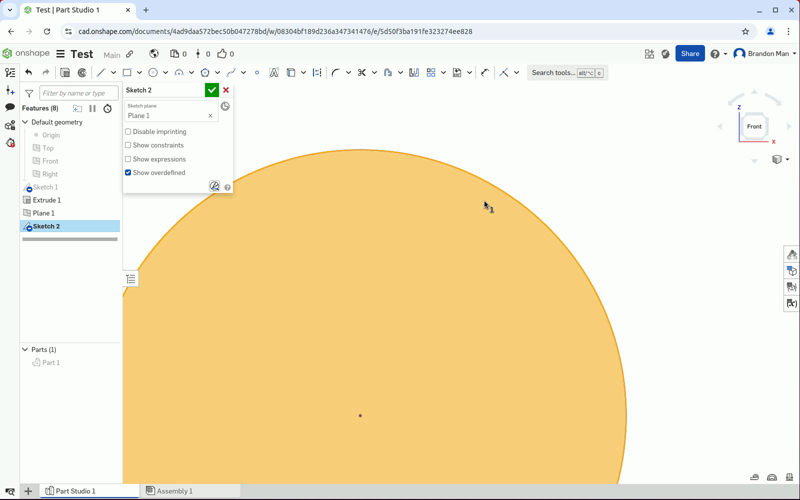
scroll(-6)
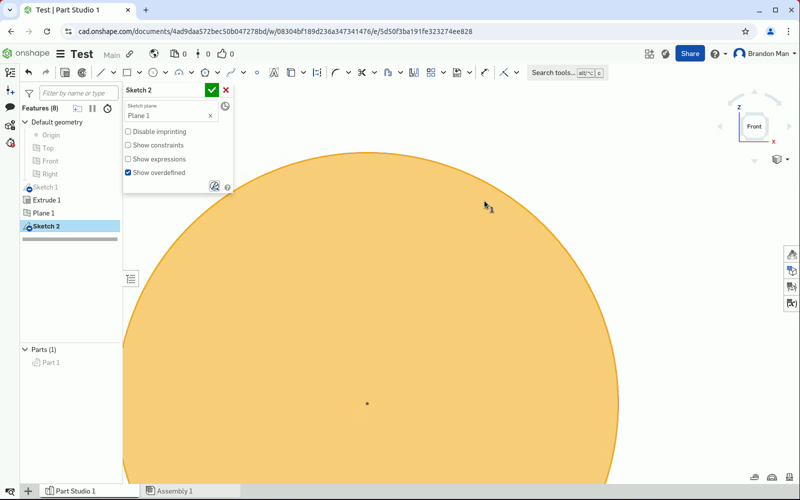
scroll(-6)
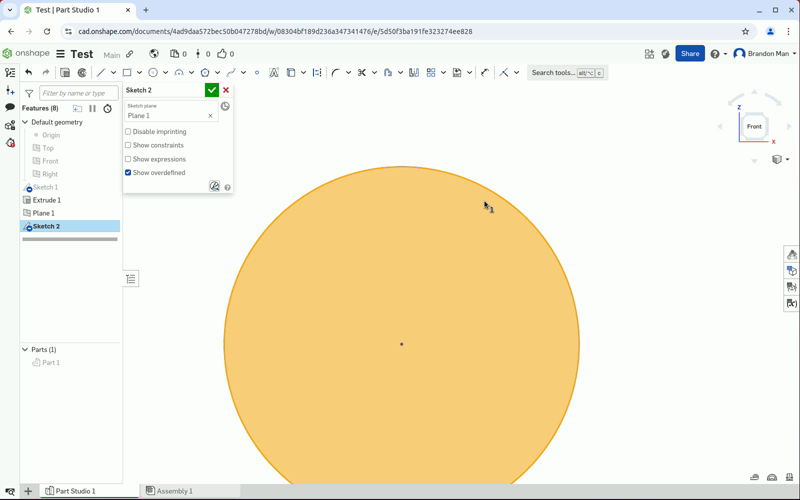
scroll(-6)
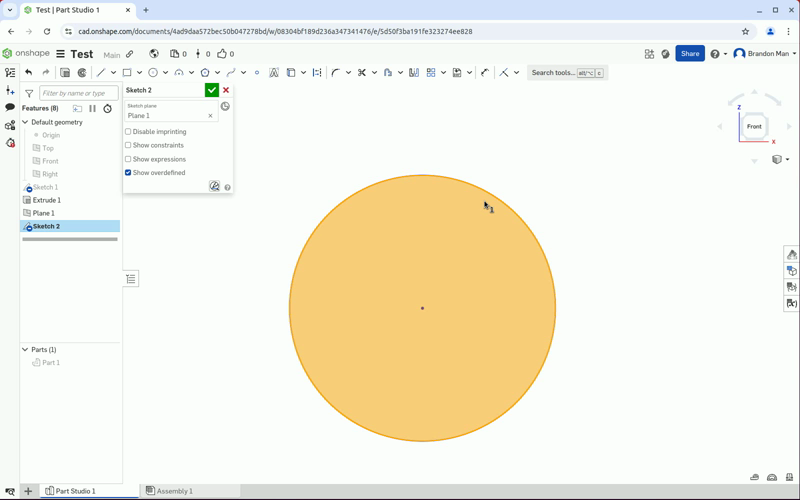
scroll(-6)
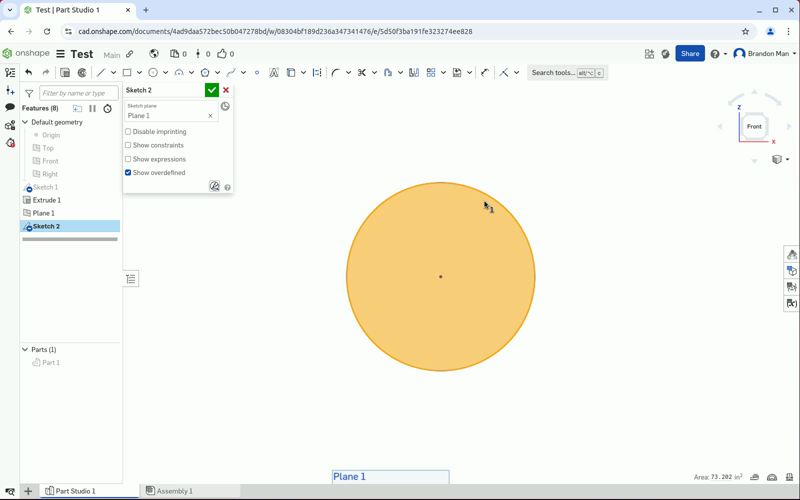
scroll(-6)
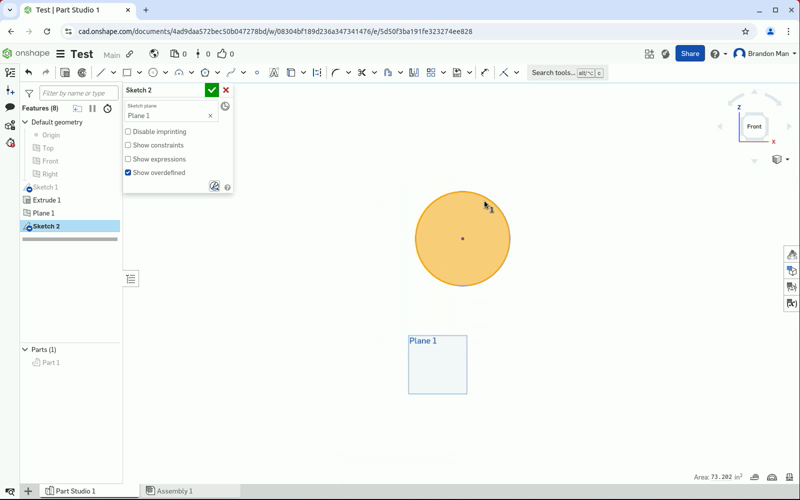
scroll(-6)
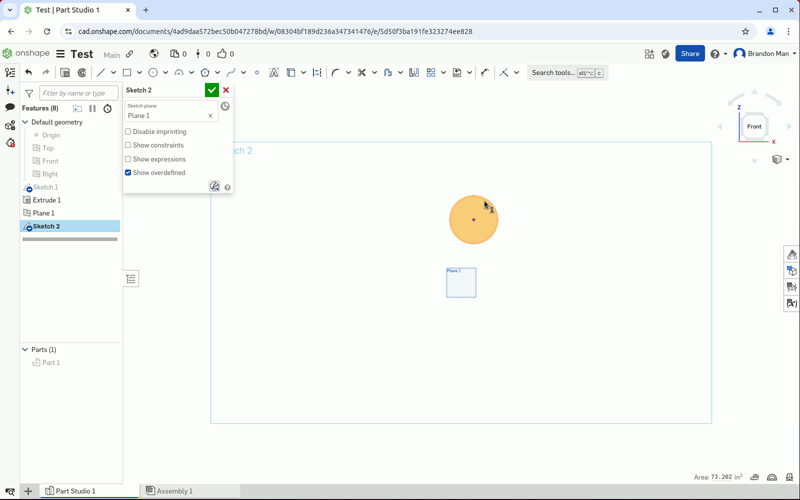
mouse_move(73, 352)
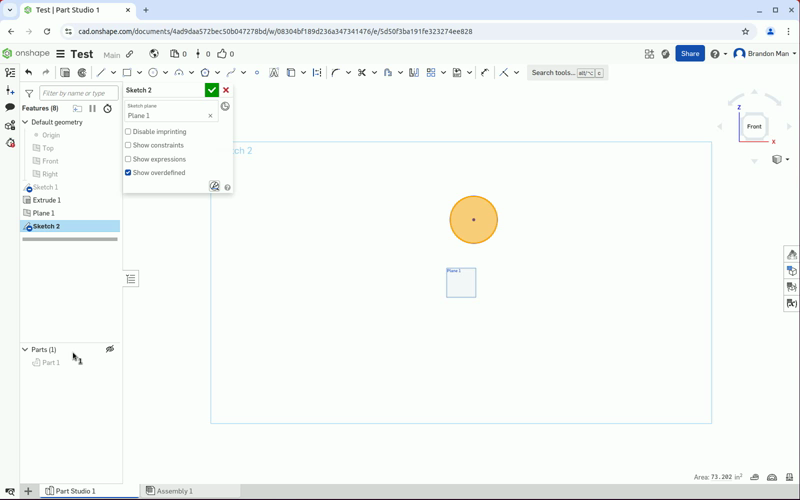
key(shift+y)
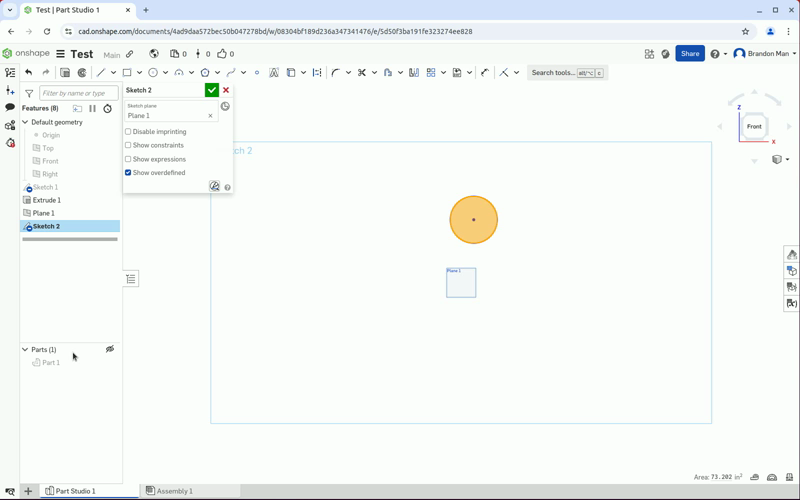
key(shift+e)
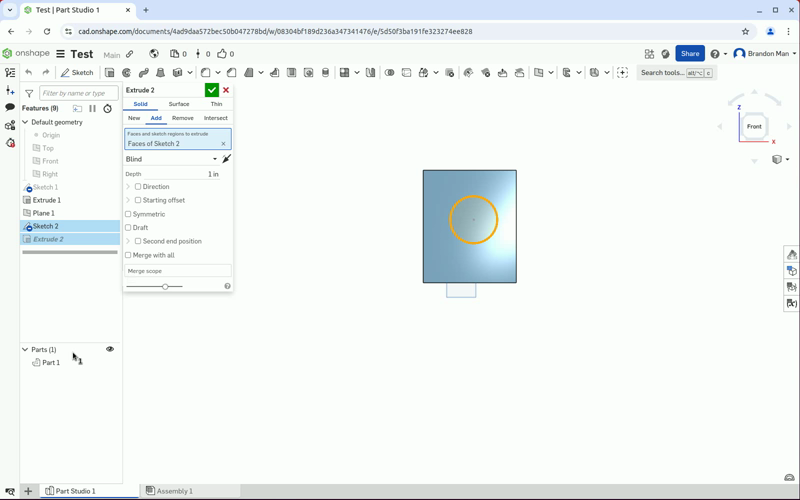
mouse_move(143, 106)
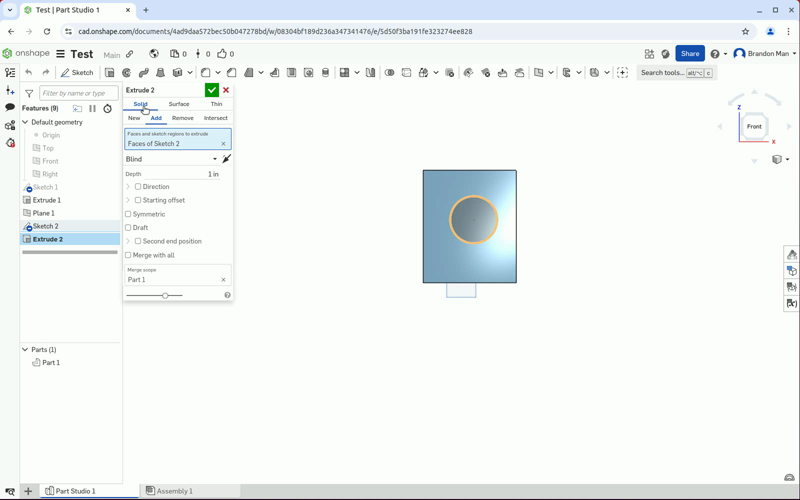
click(143, 106)
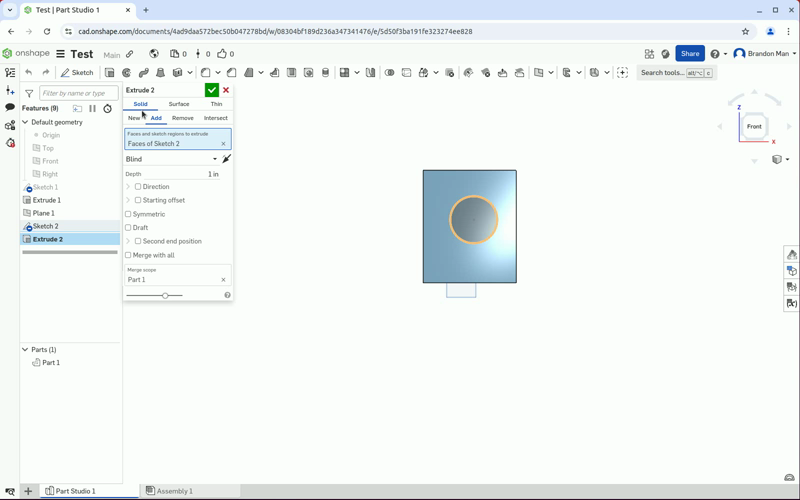
mouse_move(137, 120)
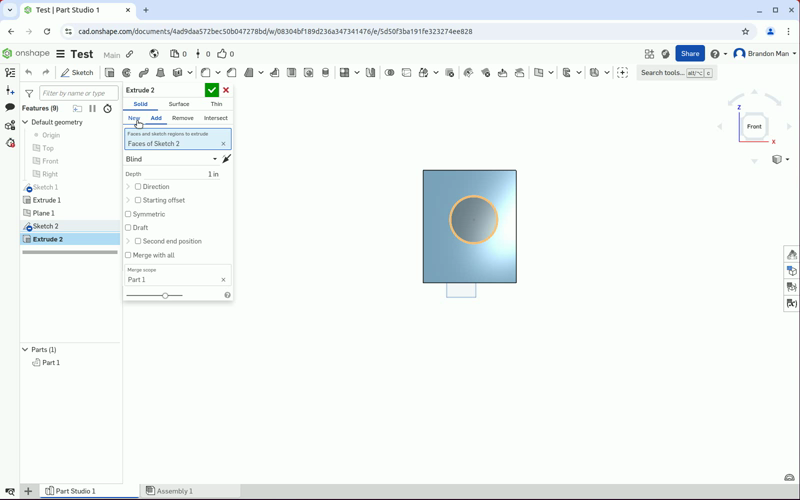
click(137, 120)
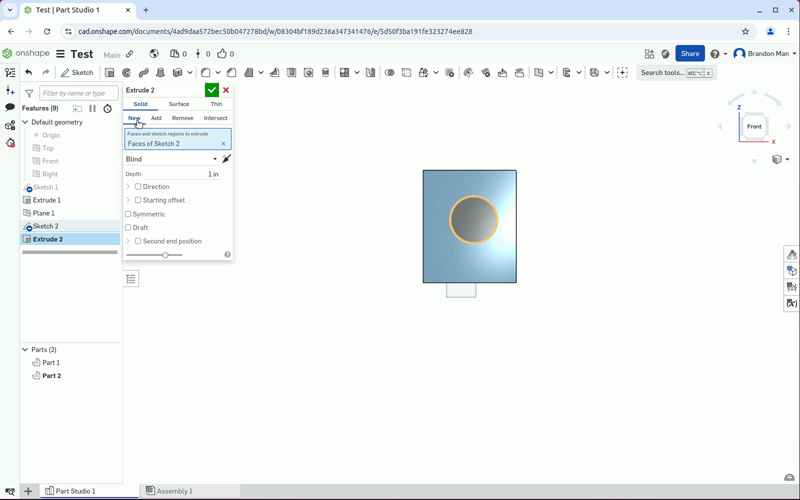
key(tab, 4)
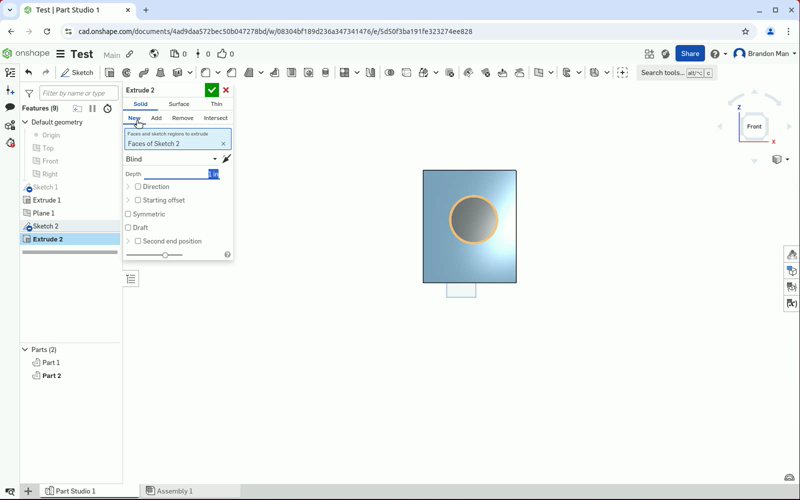
text(5.055)
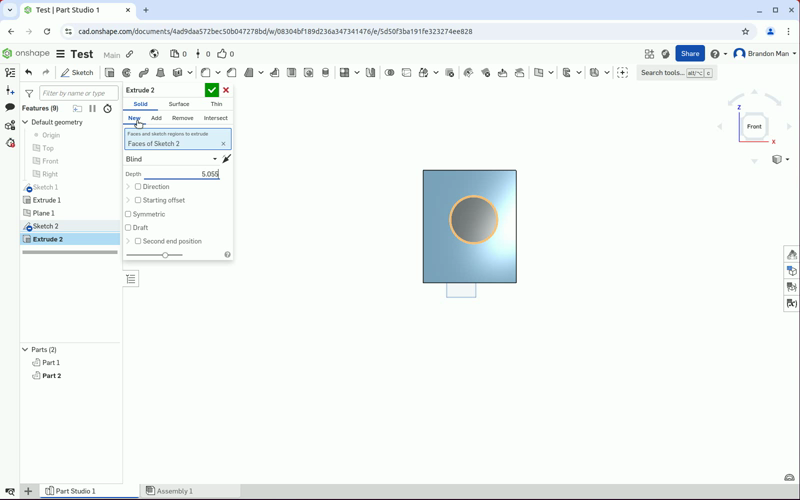
key(enter)
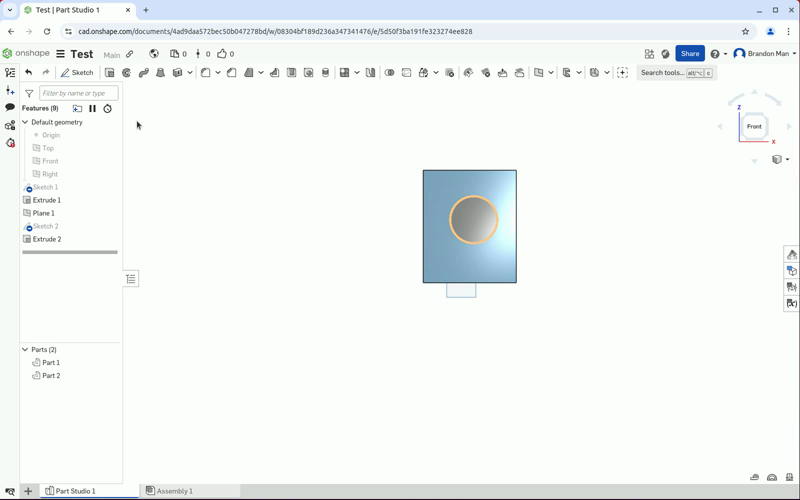
key(shift+h)
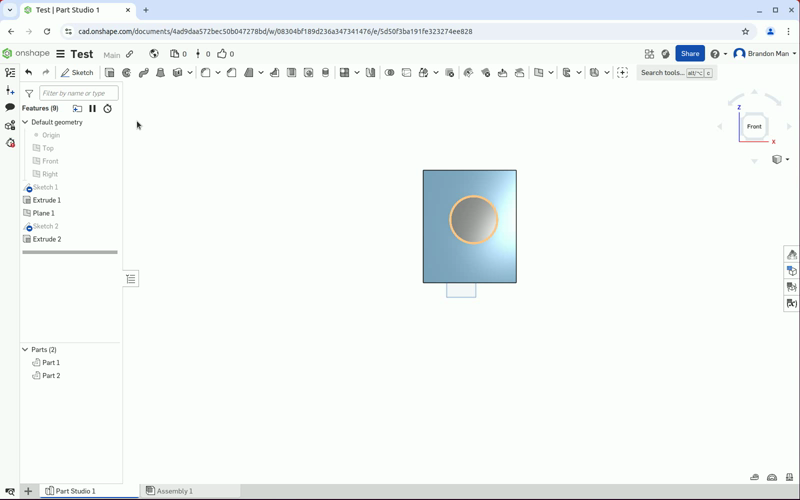
key(shift+h)
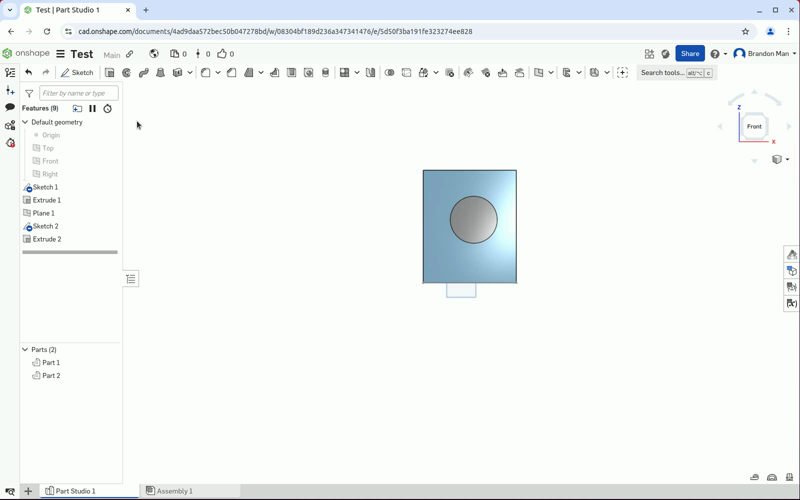
key(shift+7)
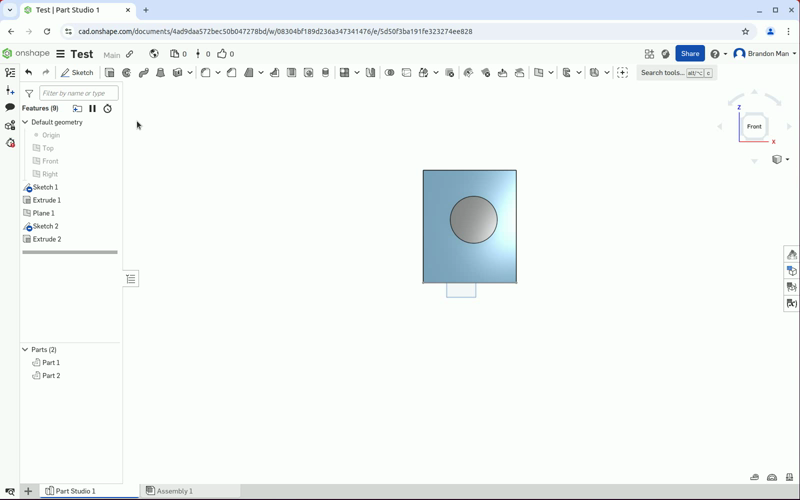
key(left, 2)
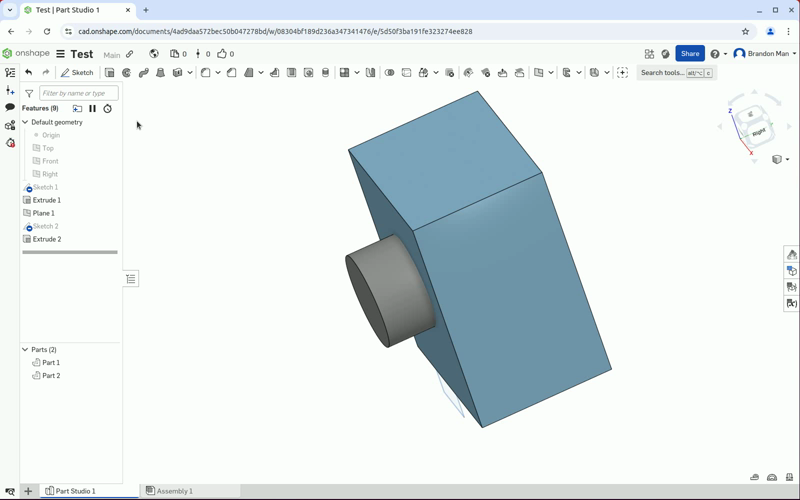
key(down, 2)
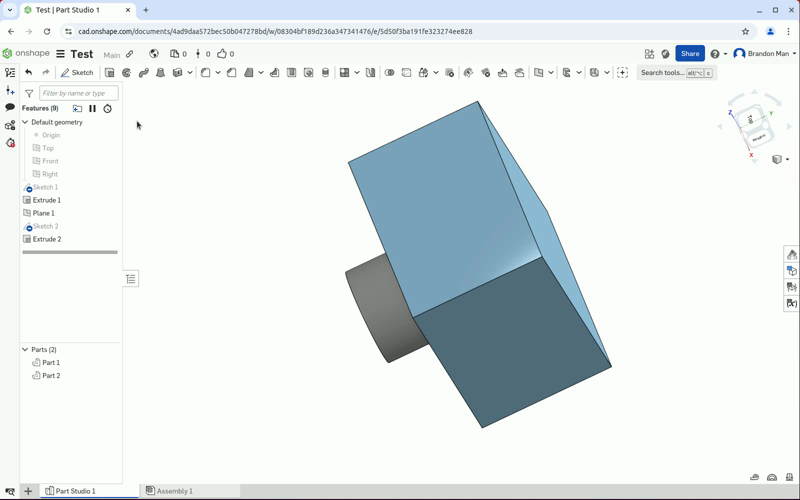
key(up, 2)
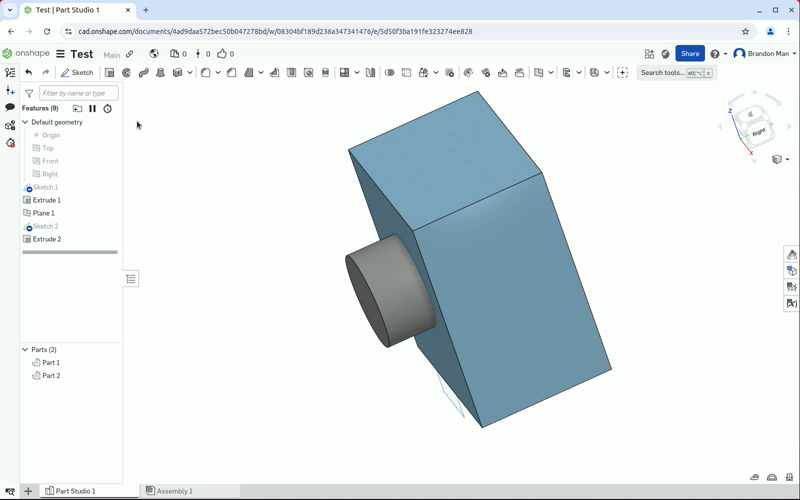
key(right, 2)
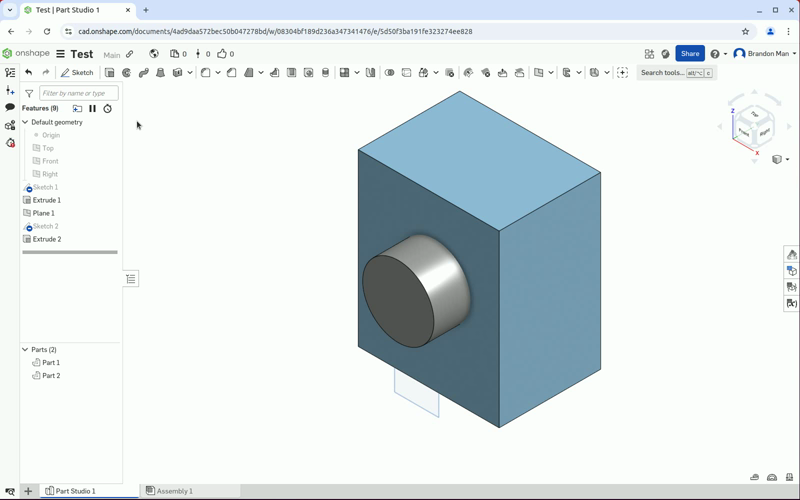
mouse_move(73, 189)
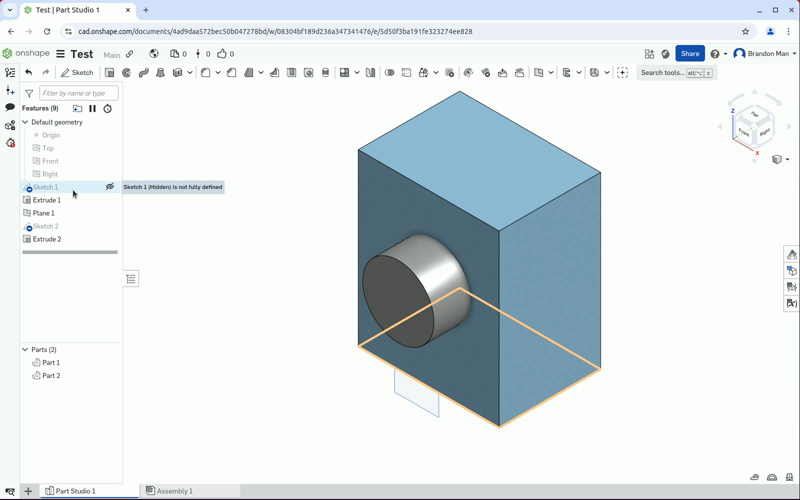
click(73, 189)